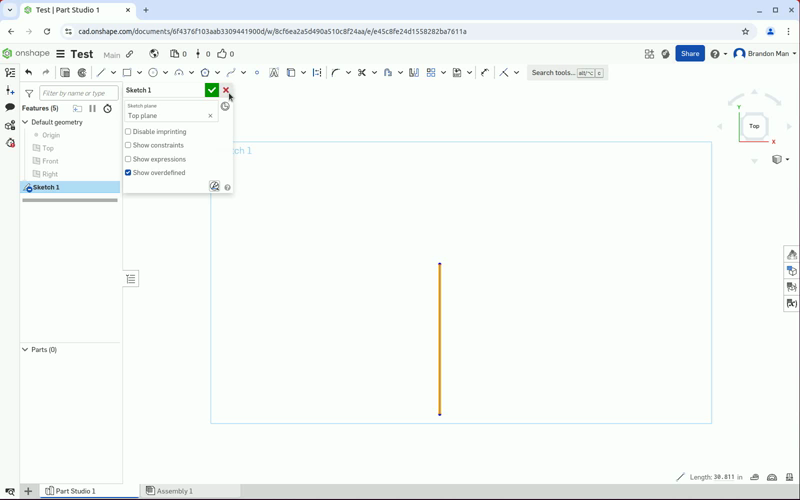
key(shift+h)
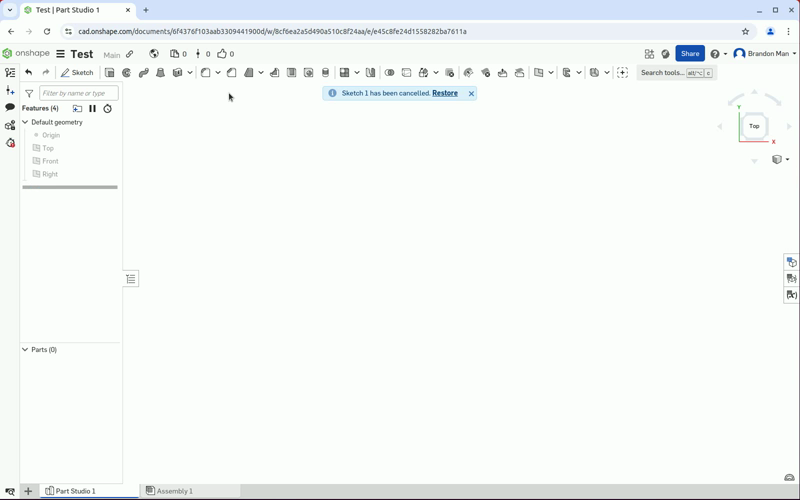
mouse_move(73, 352)
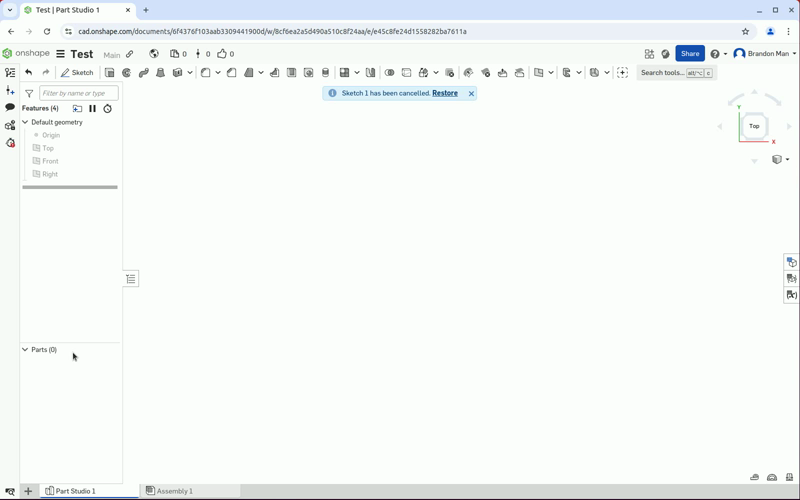
key(y)
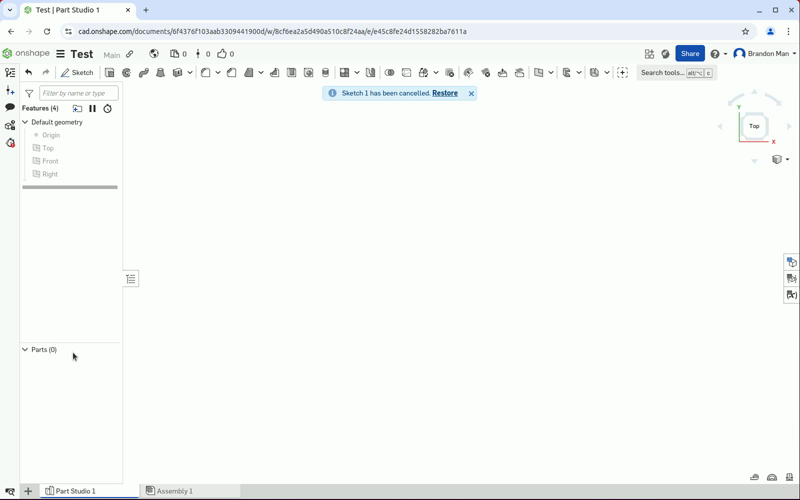
key(shift+p)
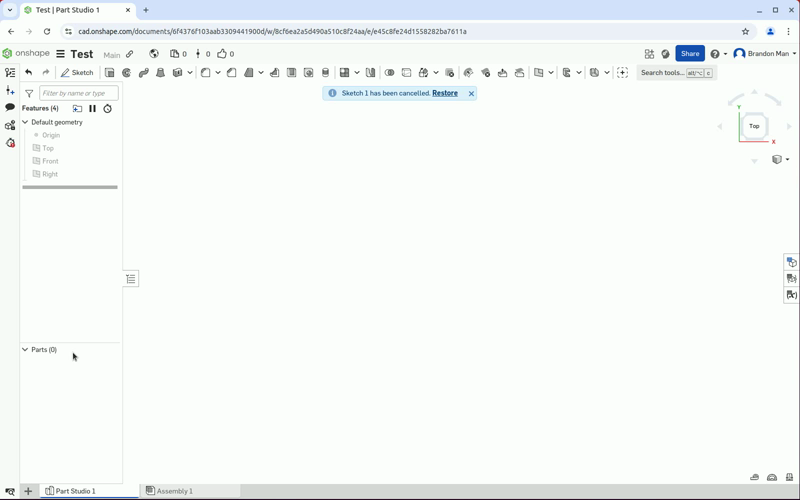
key(space)
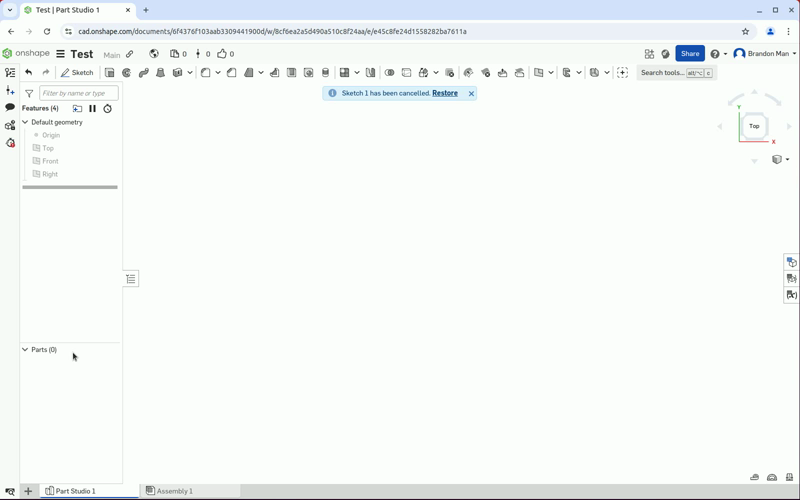
key_down(shift)
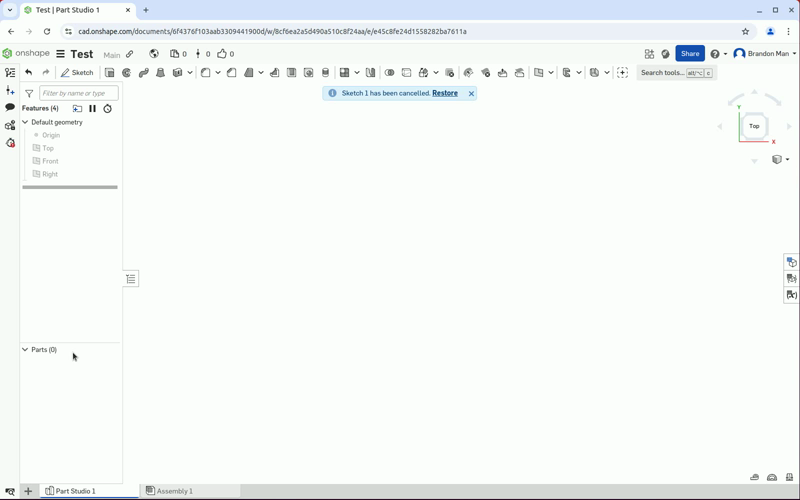
key(up)
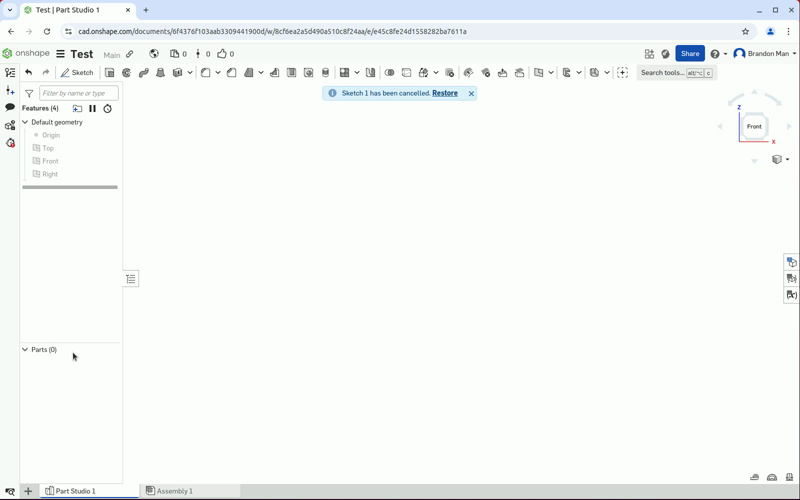
key_up(shift)
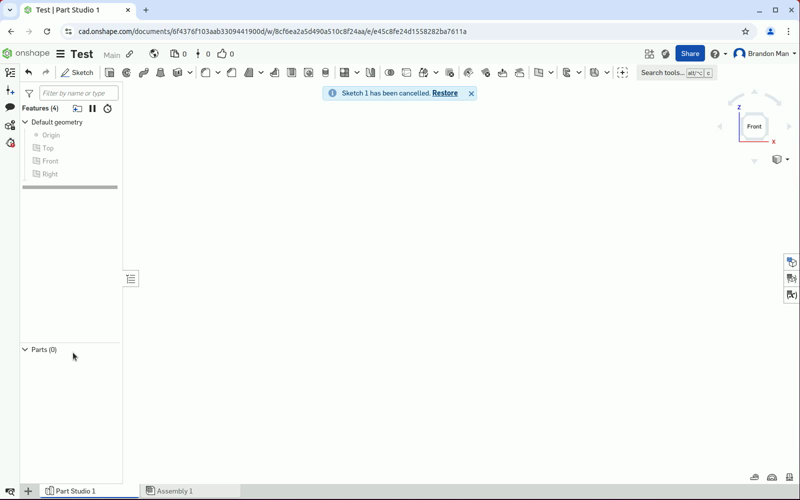
key(space)
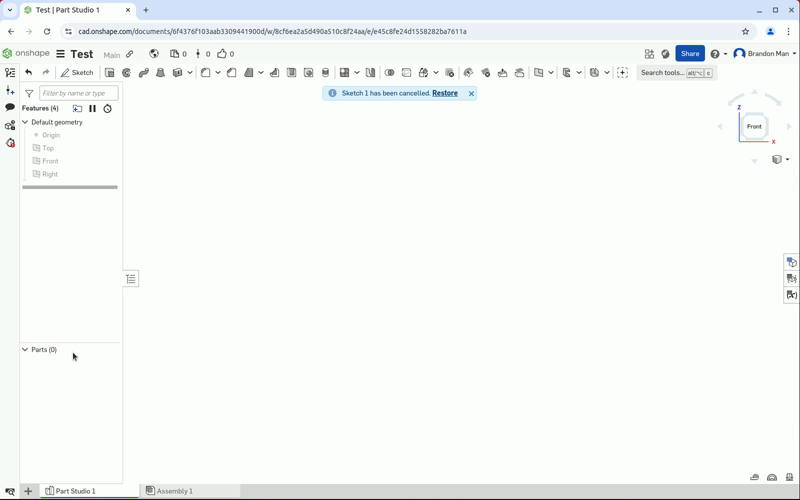
key_down(shift)
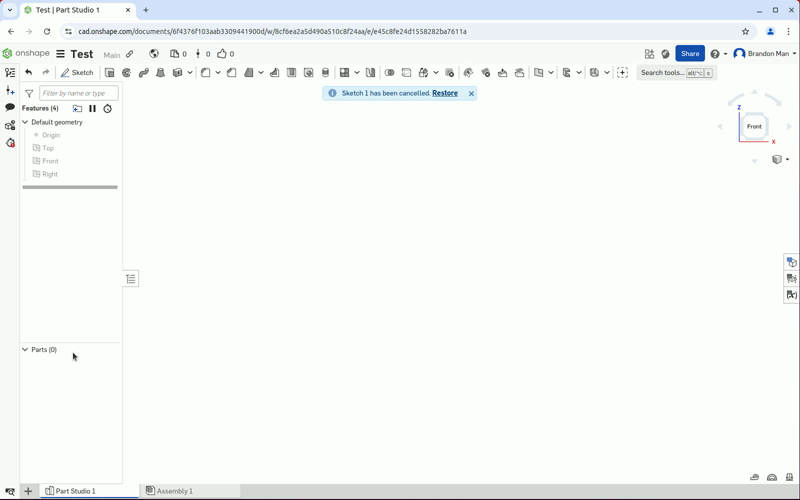
key(left)
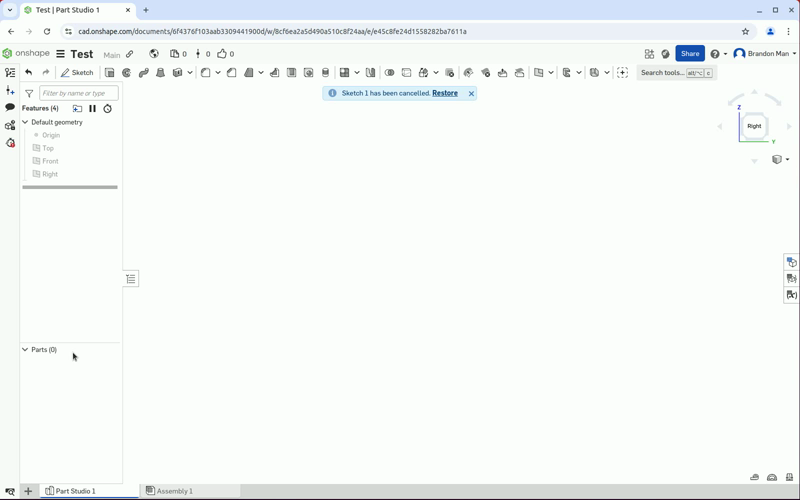
key_up(shift)
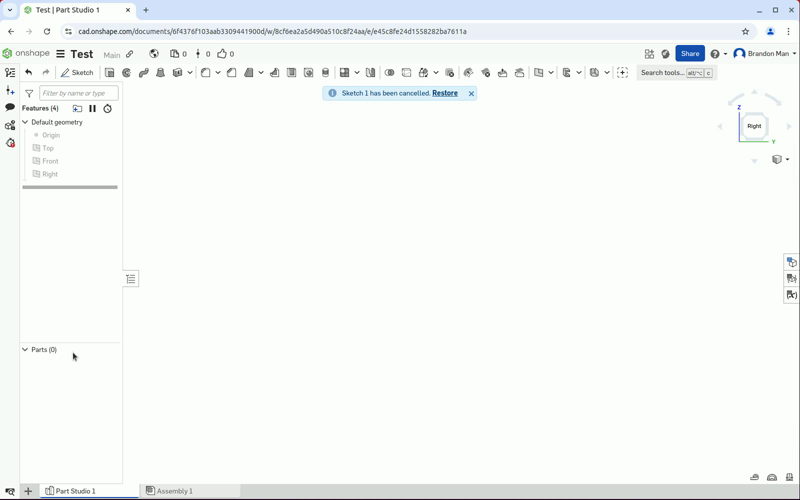
mouse_move(73, 352)
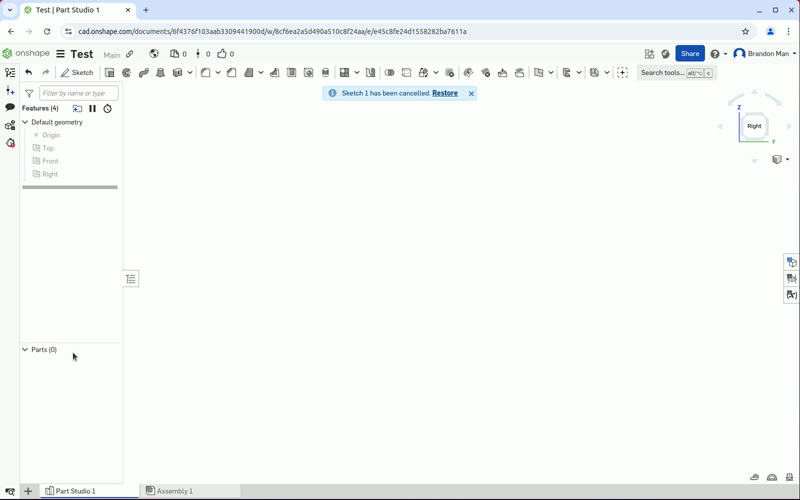
key(shift+y)
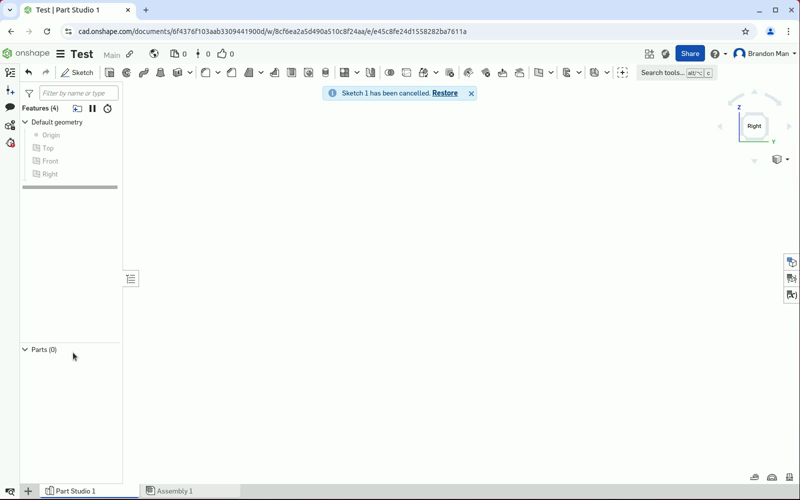
key(shift+s)
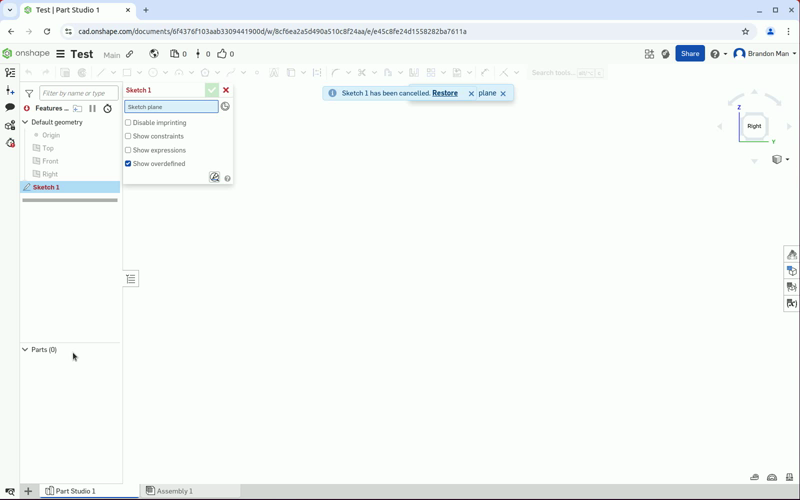
mouse_move(73, 176)
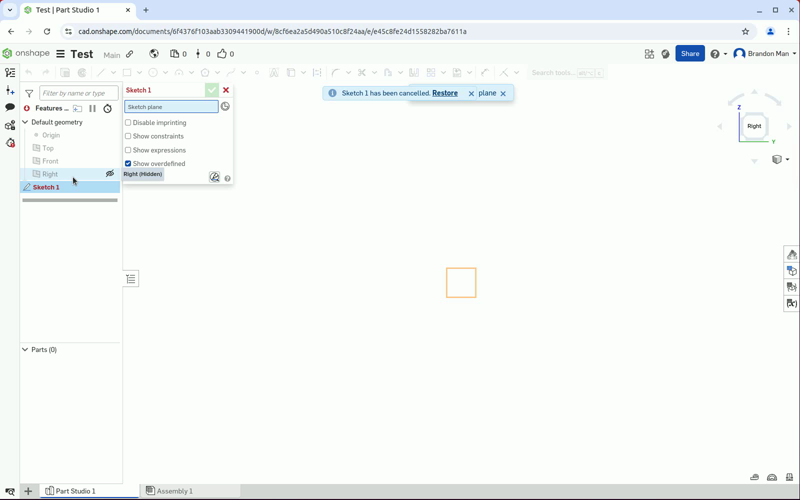
click(73, 176)
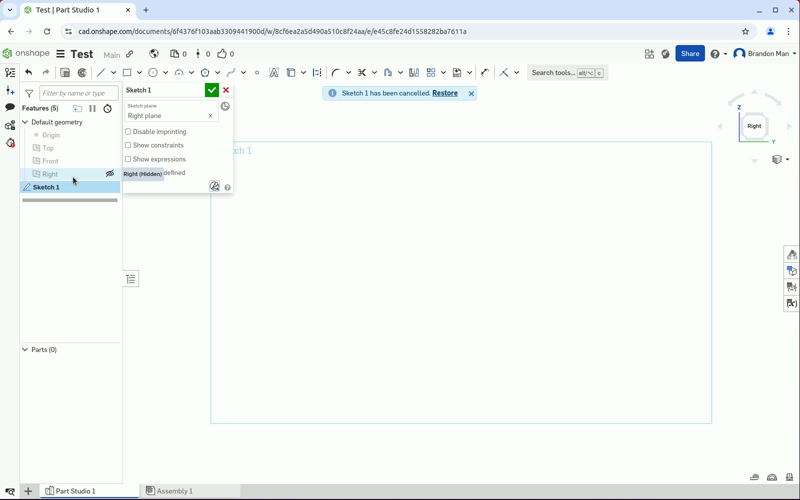
mouse_move(73, 352)
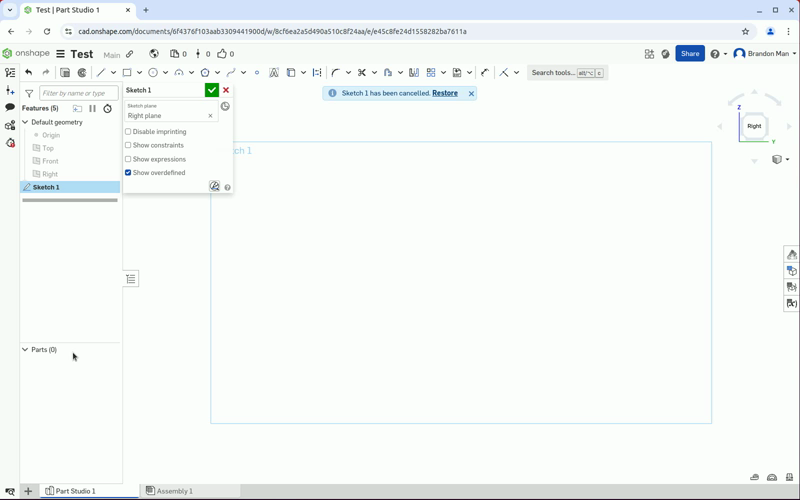
key(y)
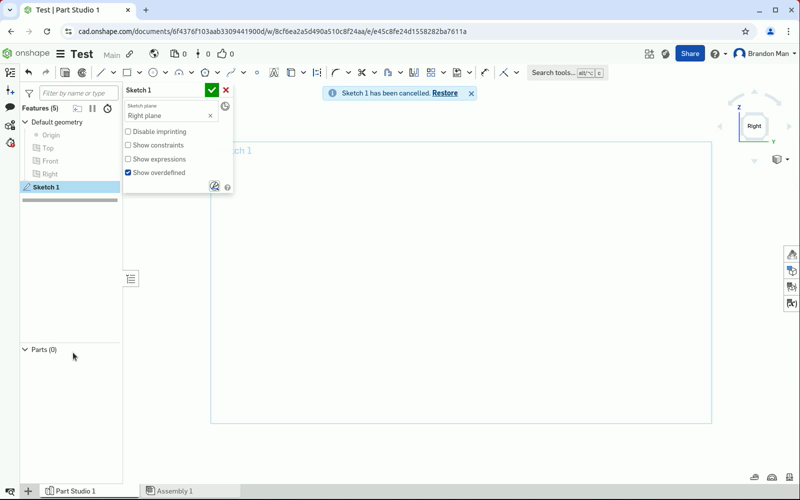
key(l)
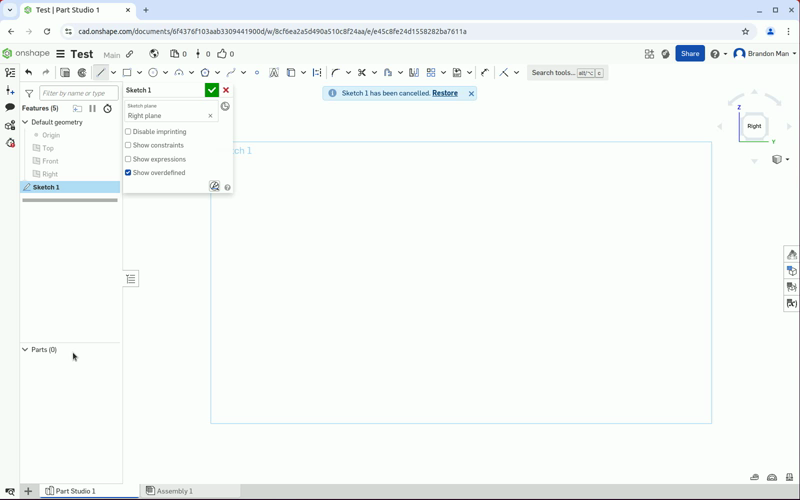
key_down(shift)
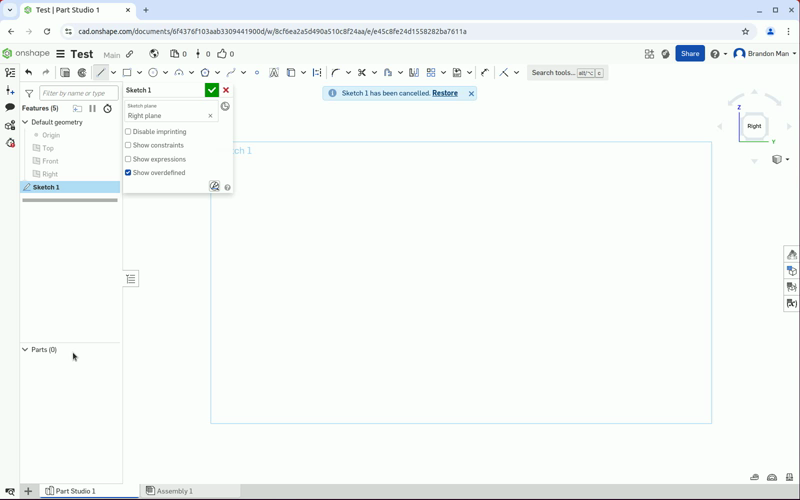
mouse_move(460, 282)
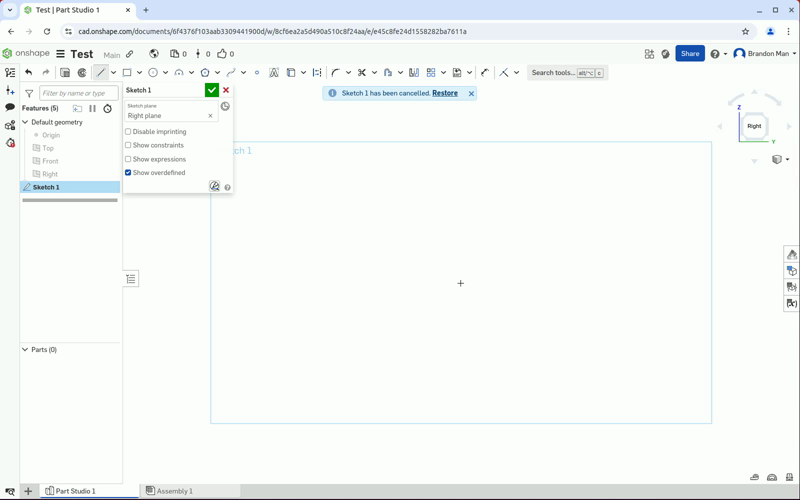
click(460, 282)
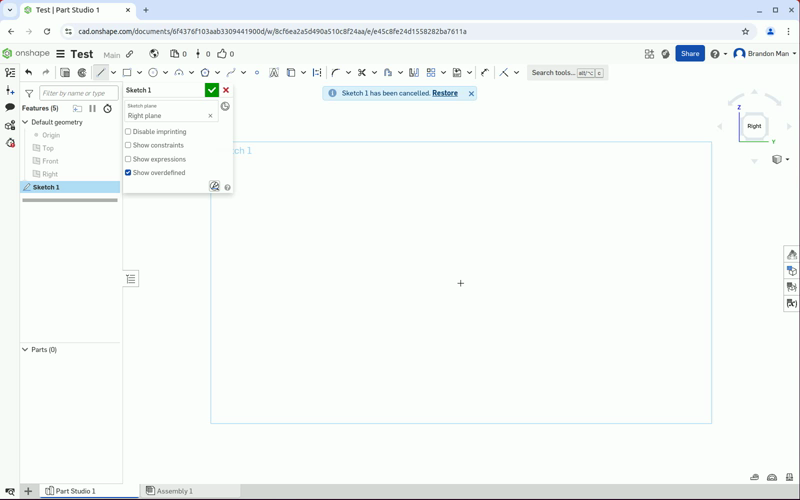
key_up(shift)
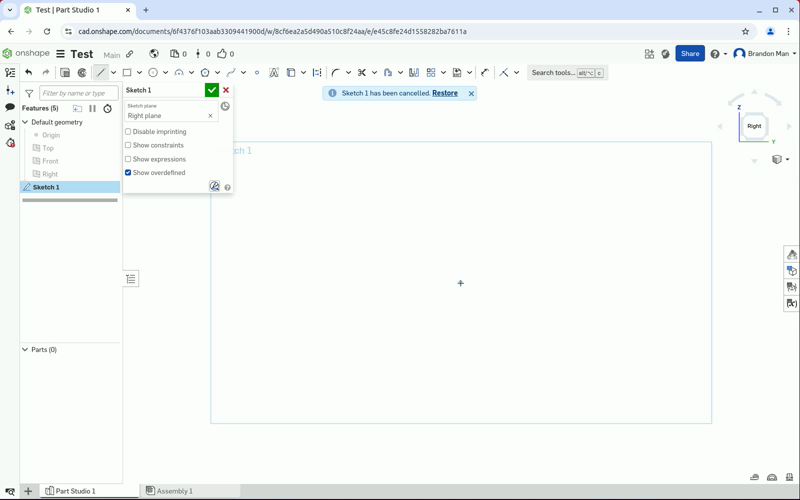
key_down(shift)
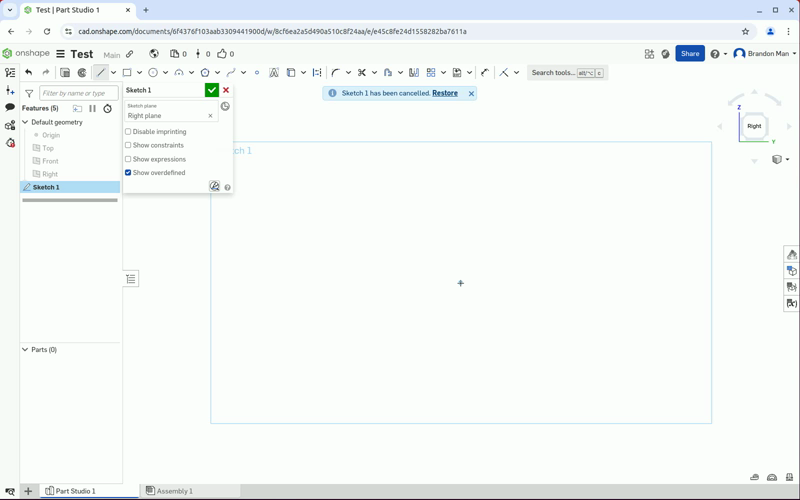
mouse_move(535, 282)
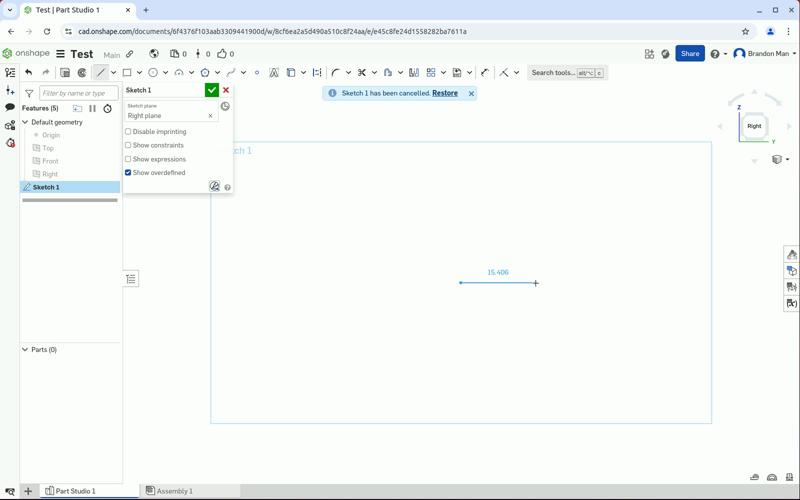
click(535, 282)
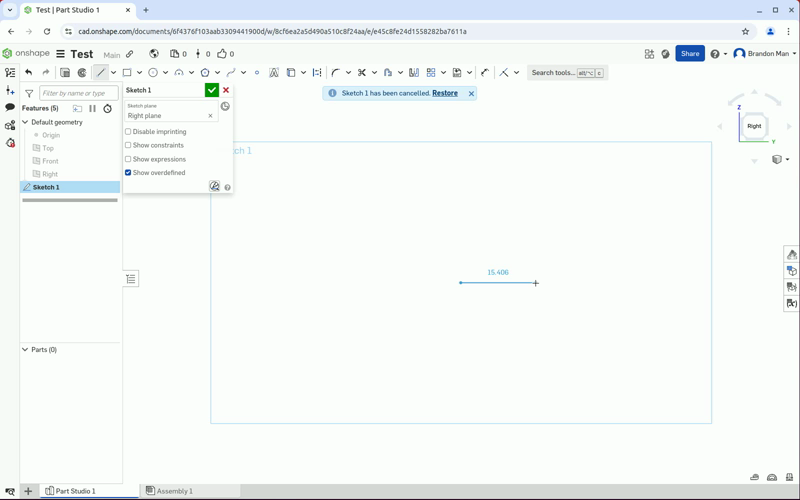
key_up(shift)
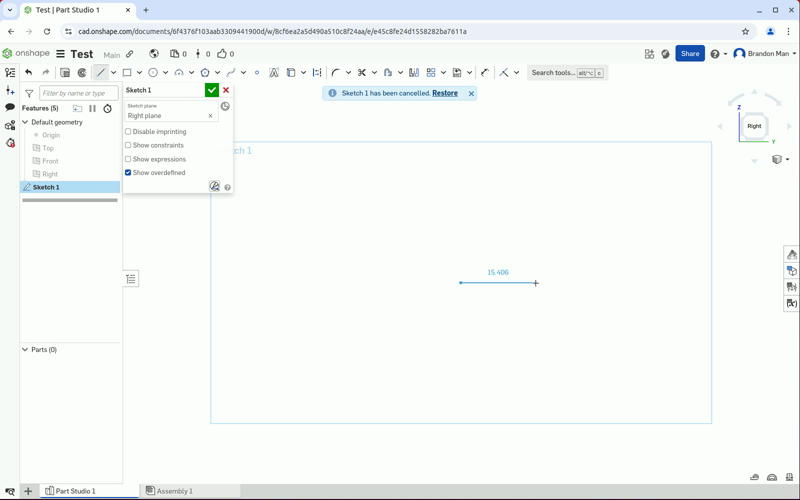
key_down(shift)
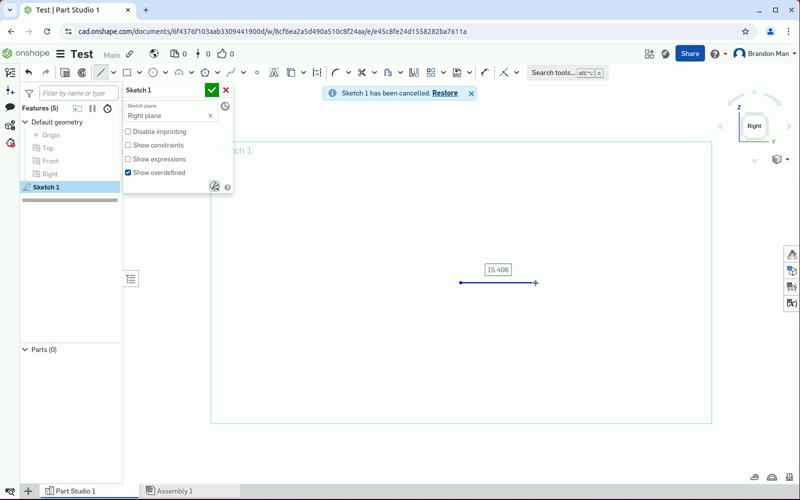
mouse_move(535, 189)
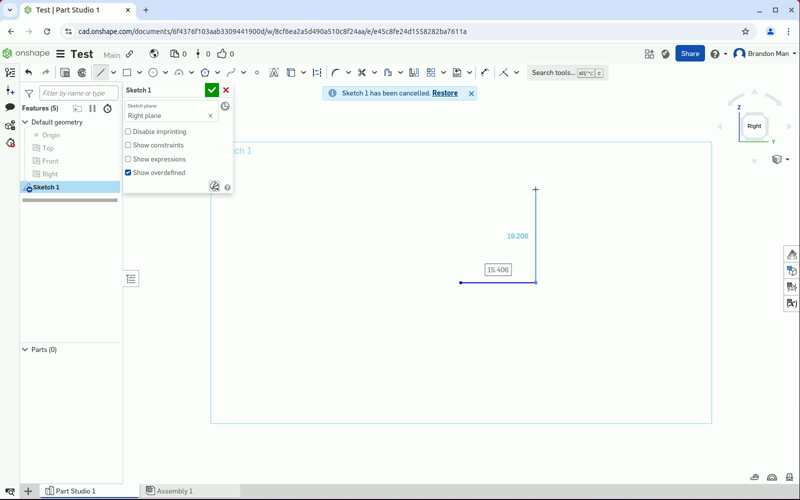
click(535, 189)
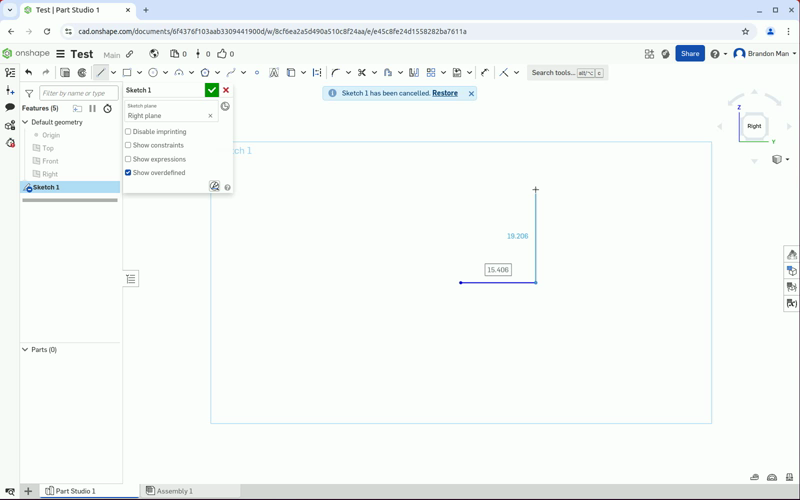
key_up(shift)
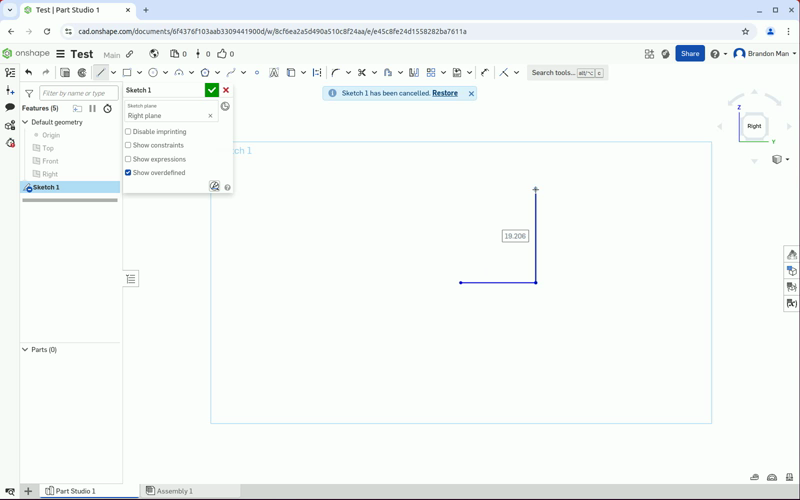
key_down(shift)
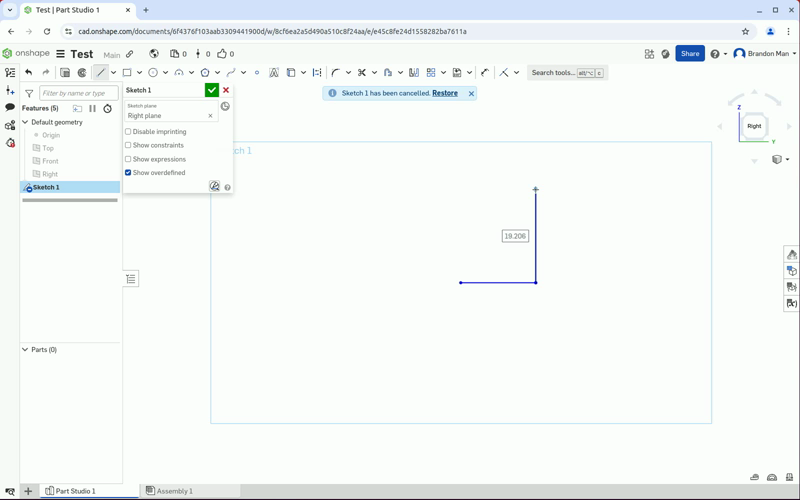
mouse_move(565, 189)
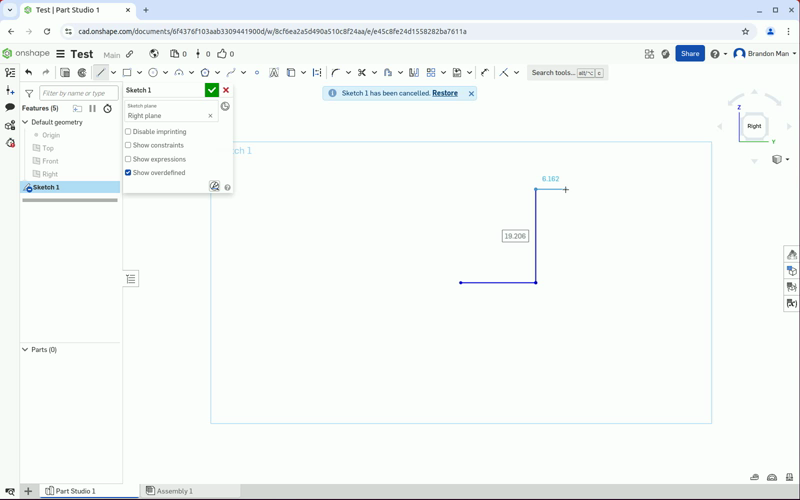
mouse_move(498, 189)
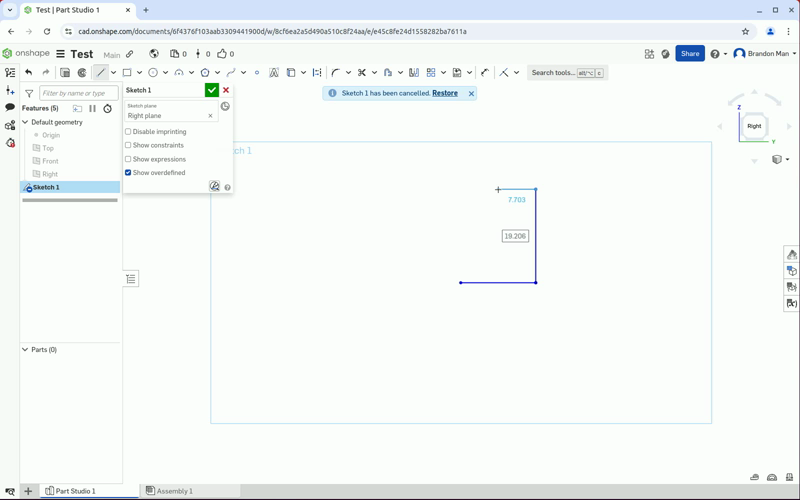
click(498, 189)
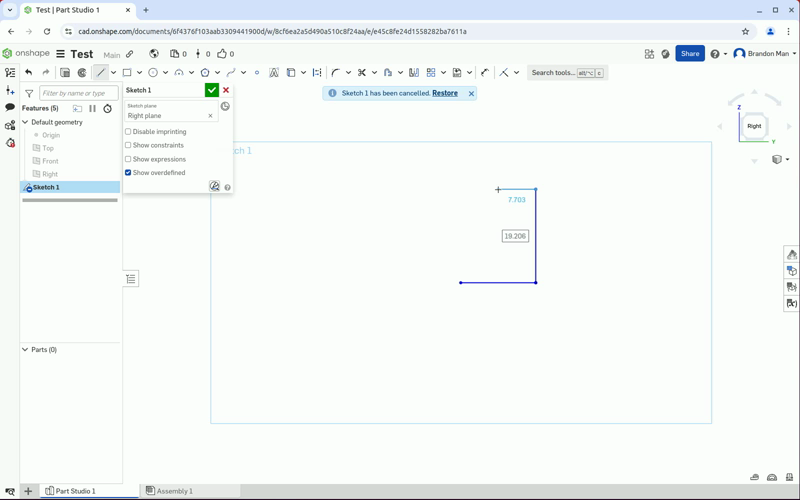
key_up(shift)
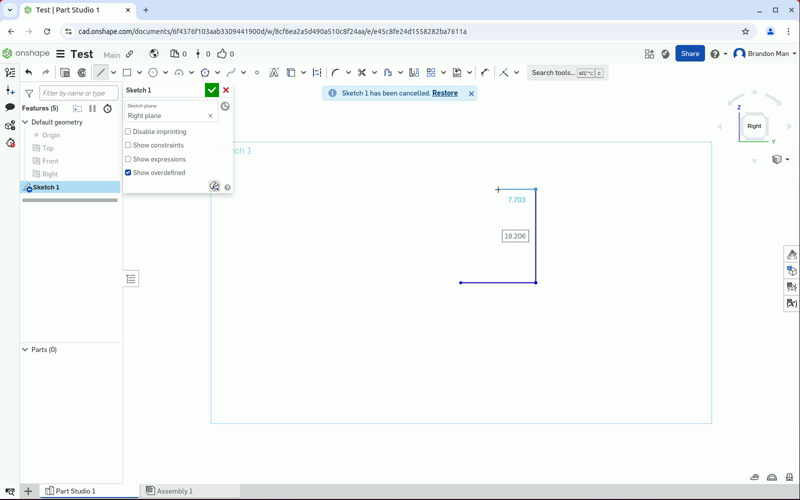
key_down(shift)
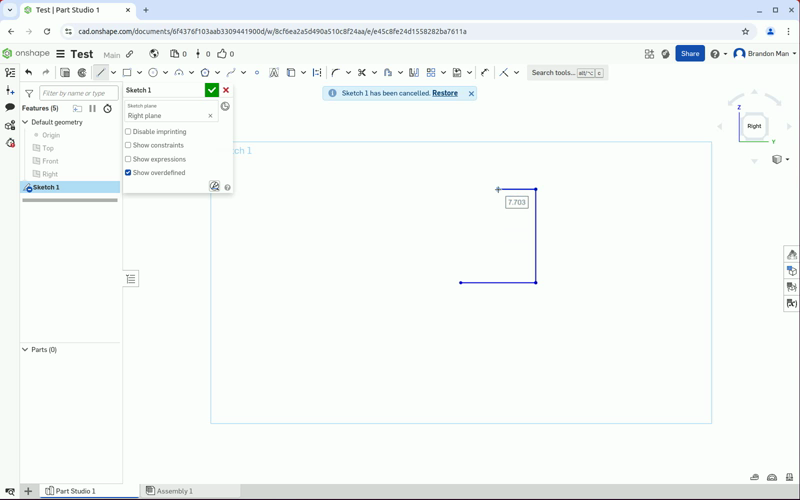
mouse_move(528, 189)
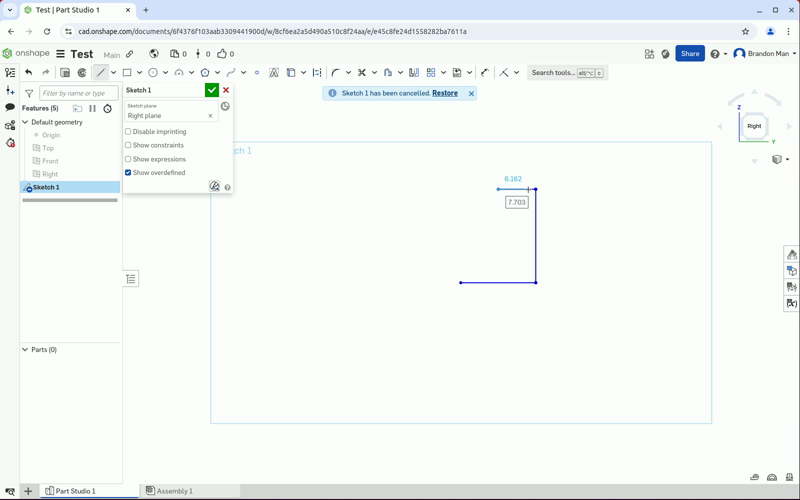
mouse_move(498, 245)
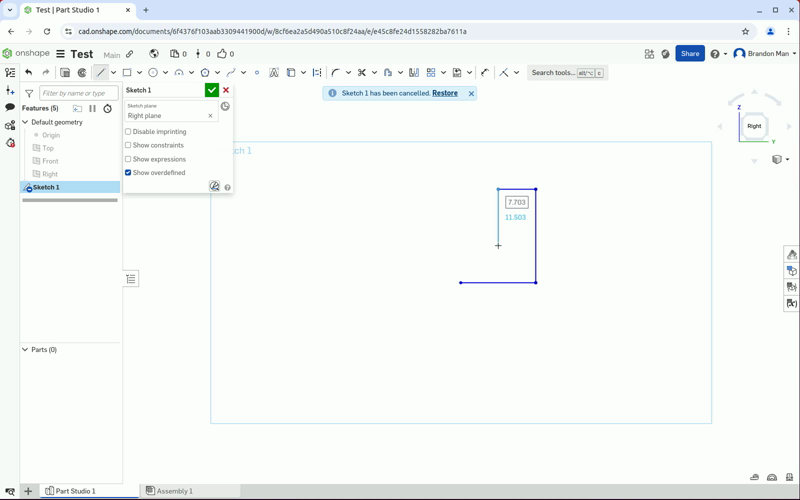
click(498, 245)
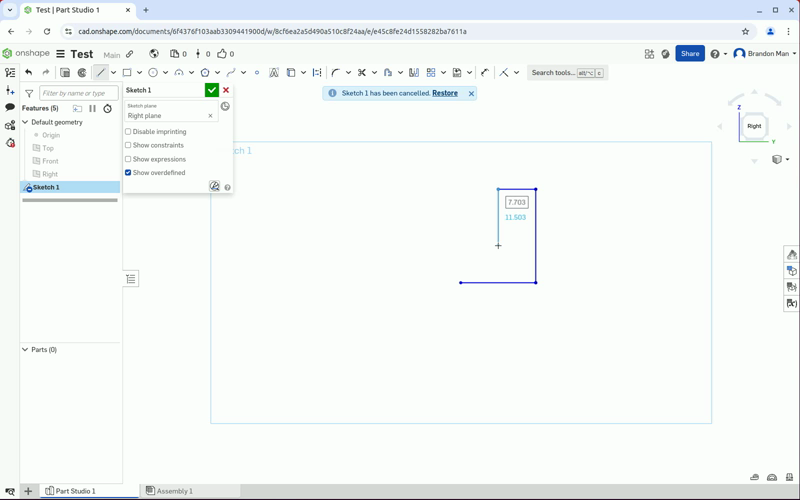
key_up(shift)
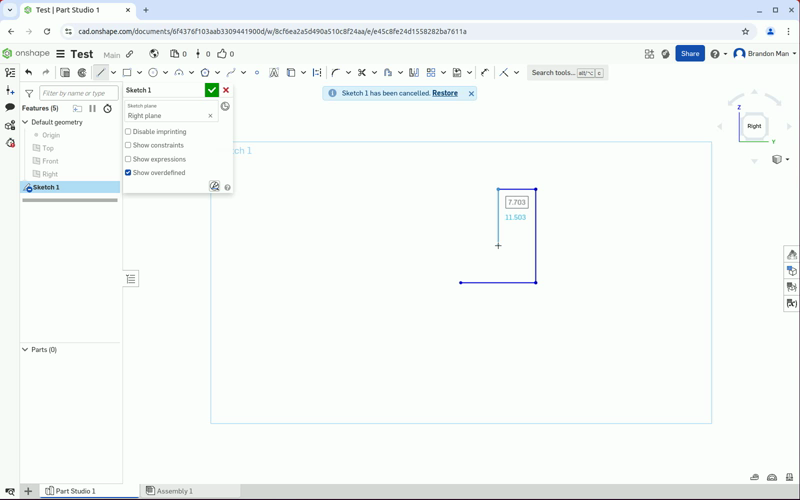
key_down(shift)
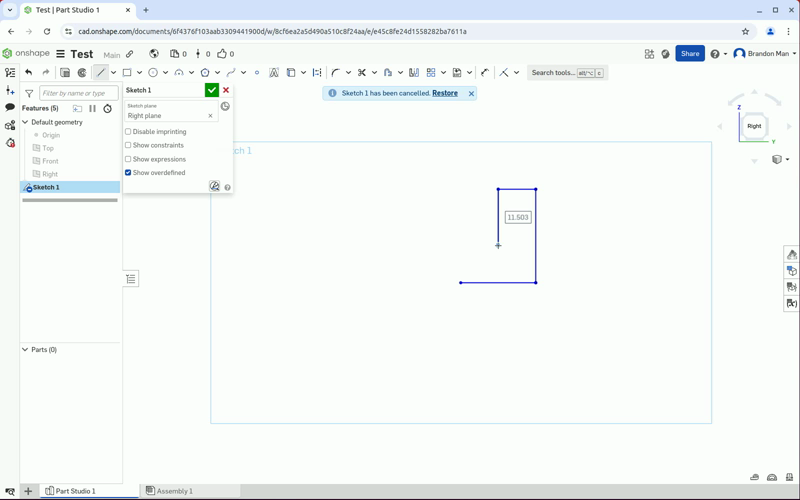
mouse_move(528, 245)
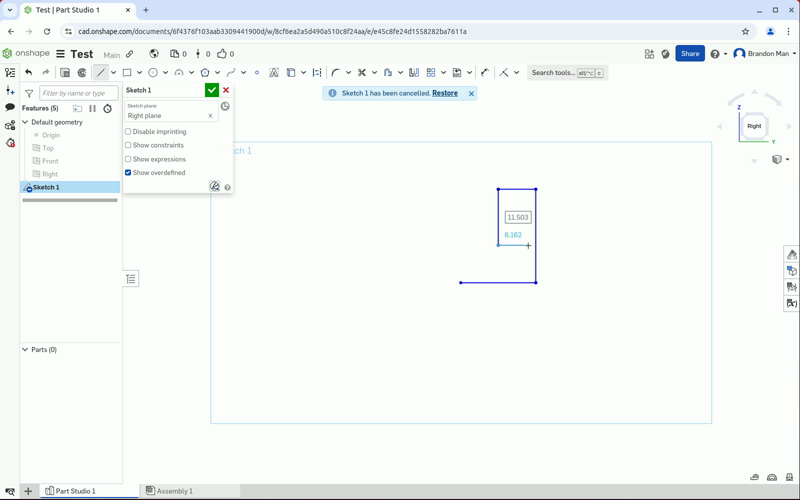
mouse_move(460, 245)
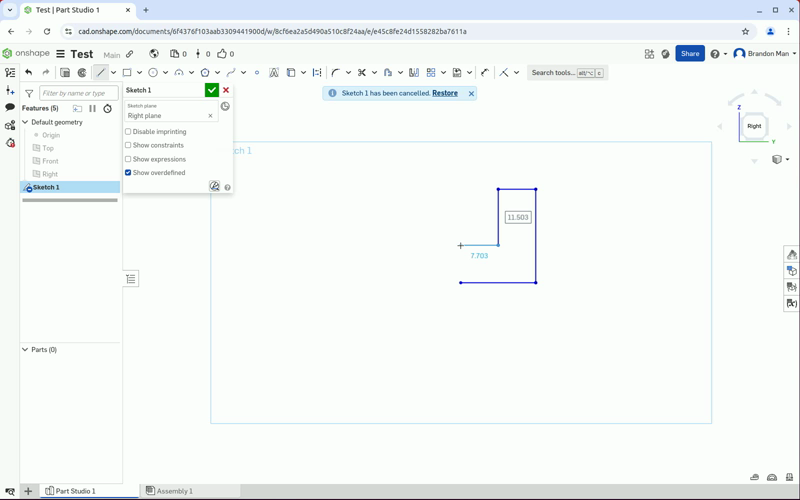
click(460, 245)
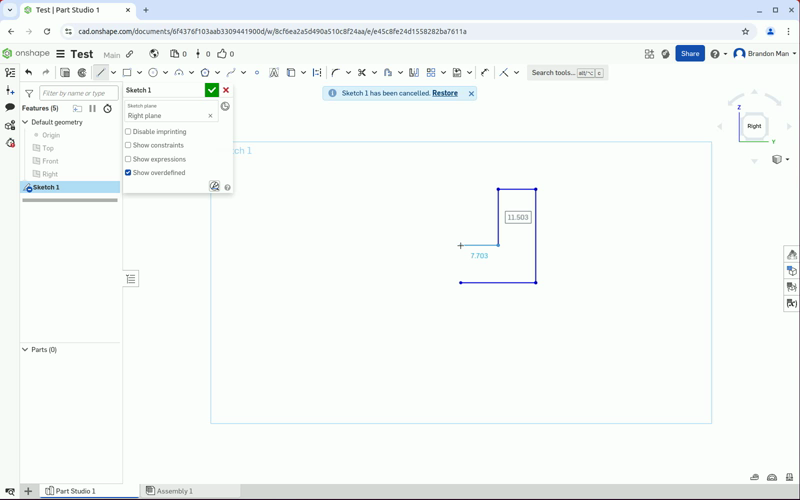
key_up(shift)
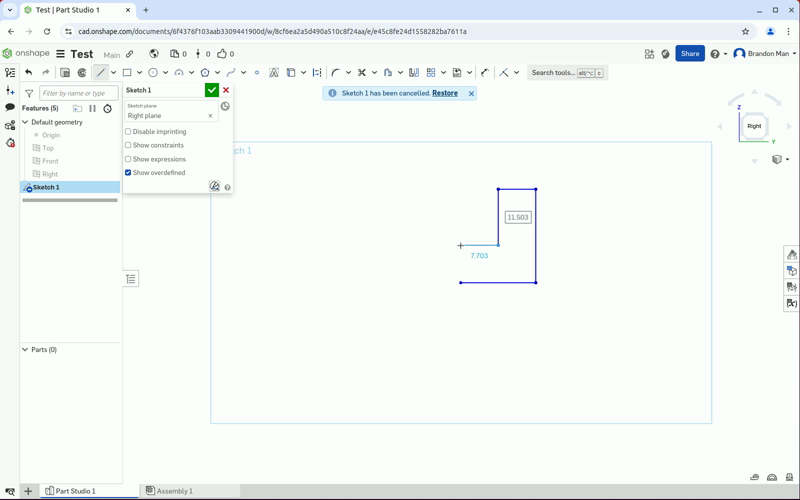
mouse_move(490, 245)
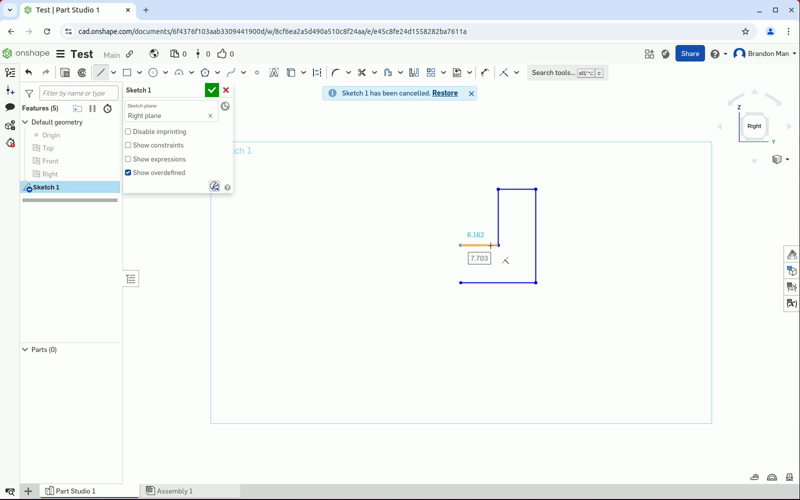
key_down(shift)
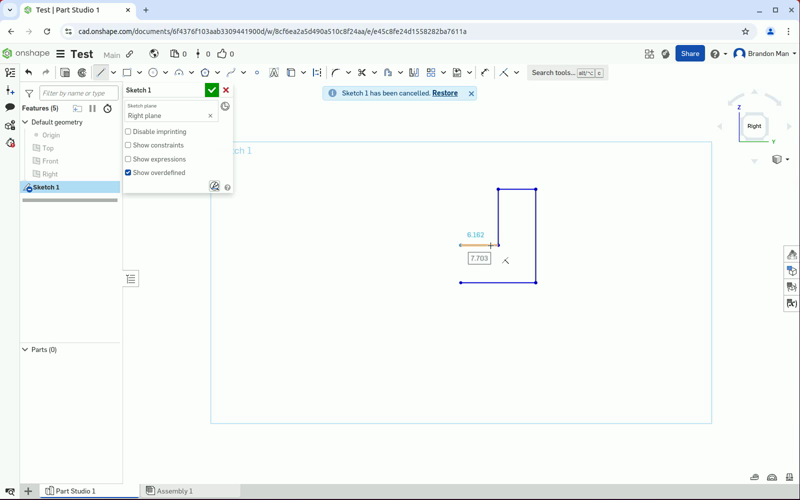
mouse_move(460, 282)
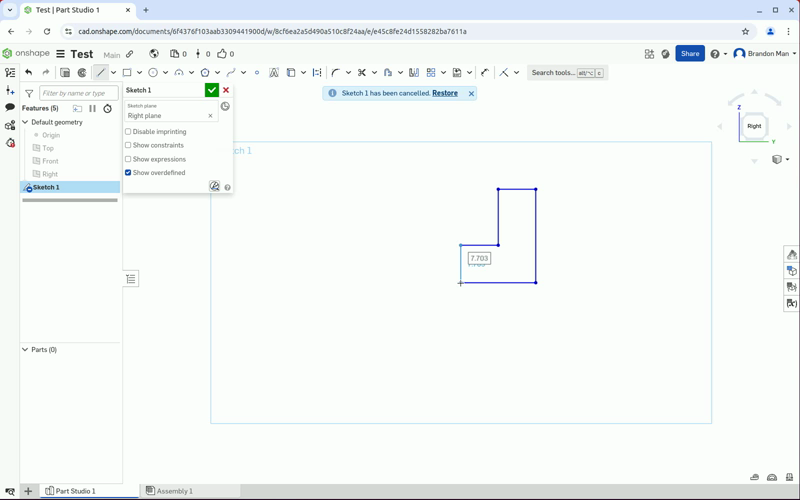
key_up(shift)
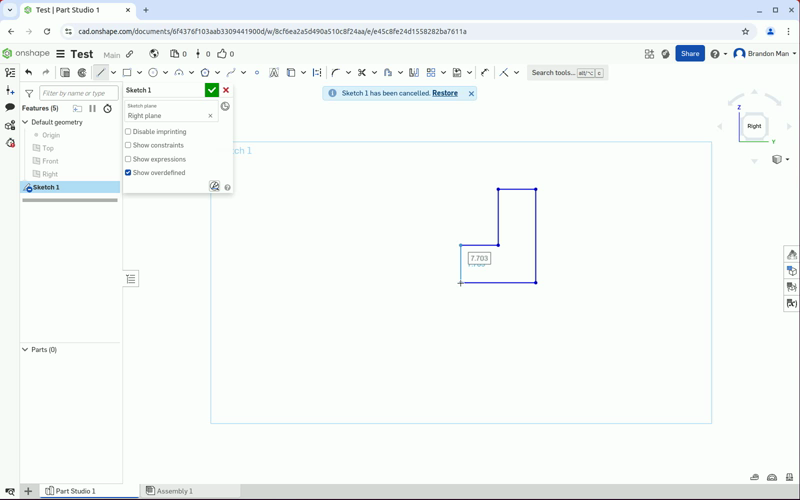
click(460, 282)
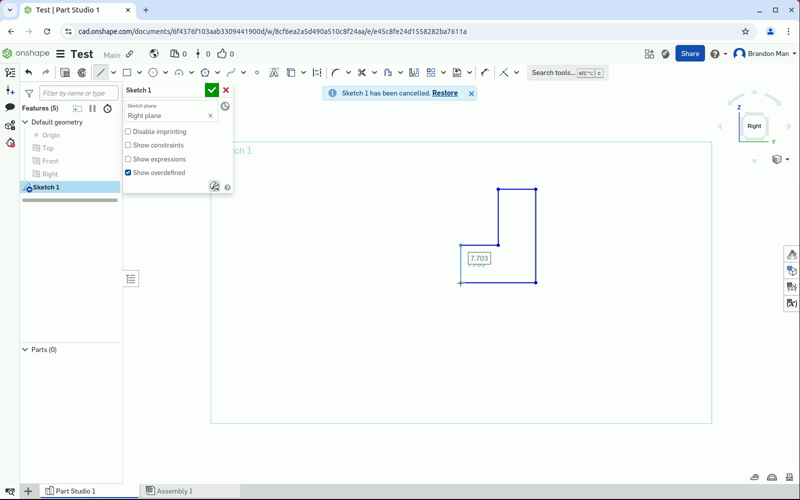
key(esc)
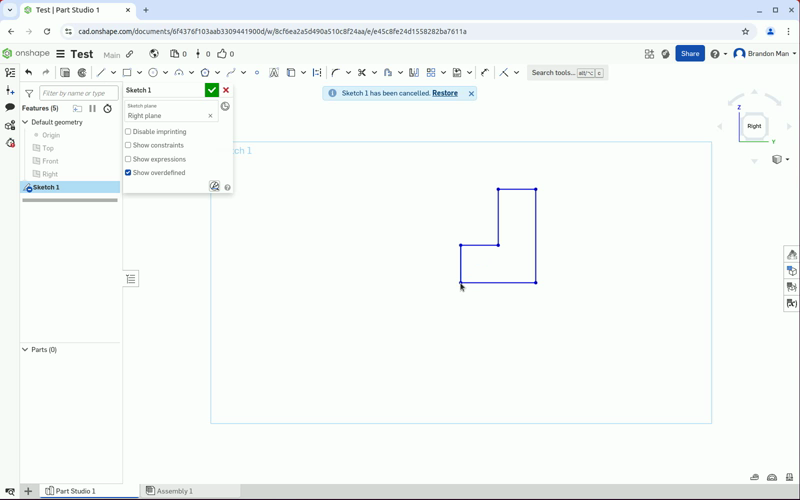
mouse_move(528, 238)
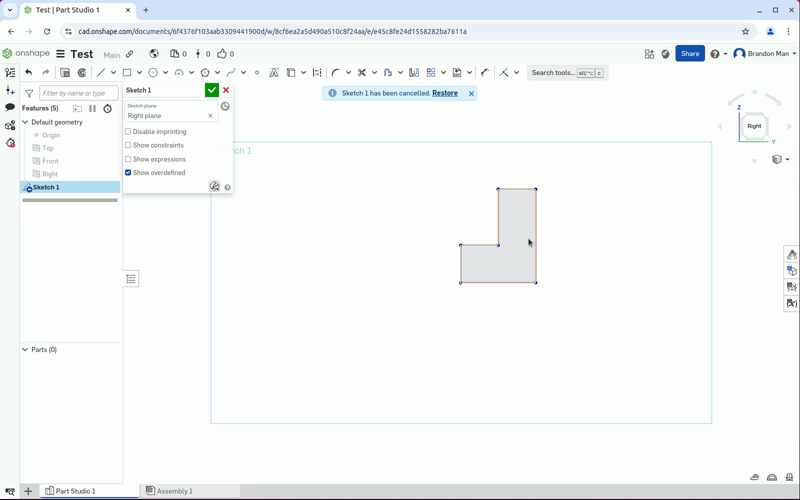
click(528, 238)
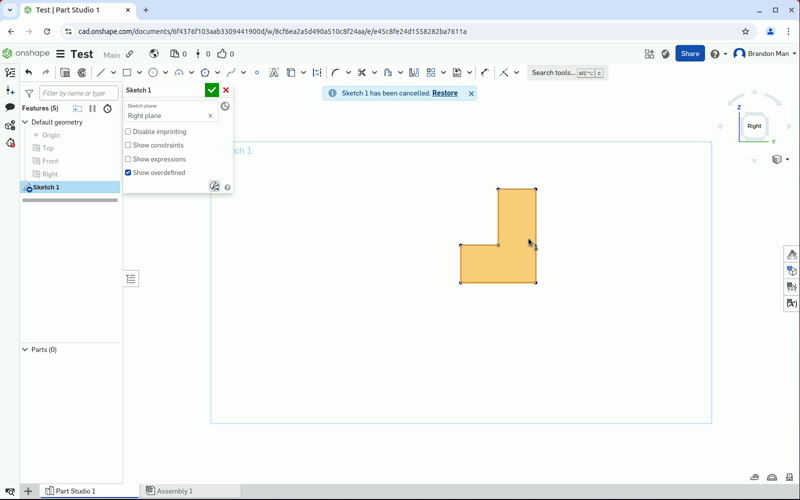
mouse_move(73, 352)
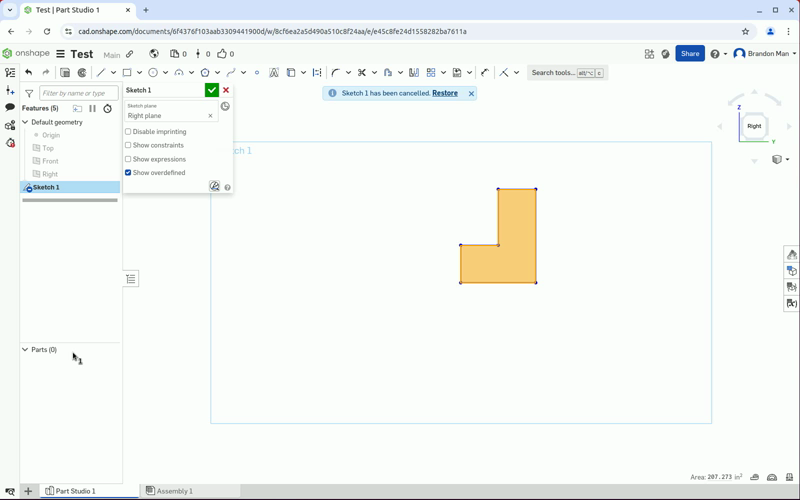
key(shift+y)
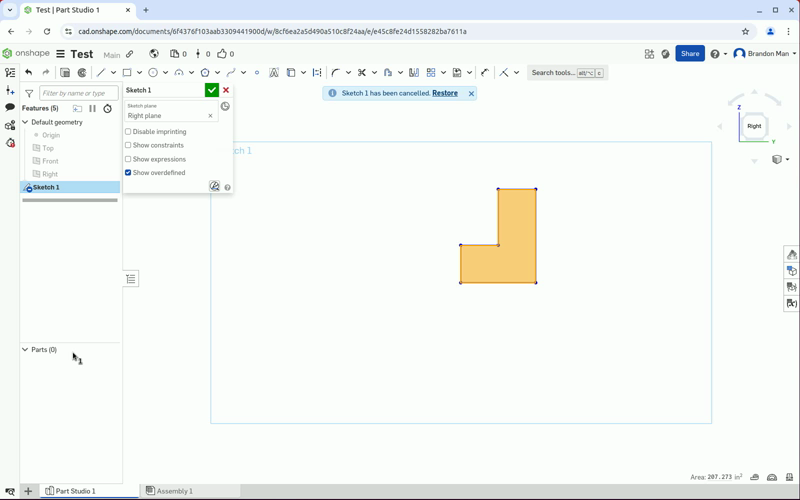
key(shift+e)
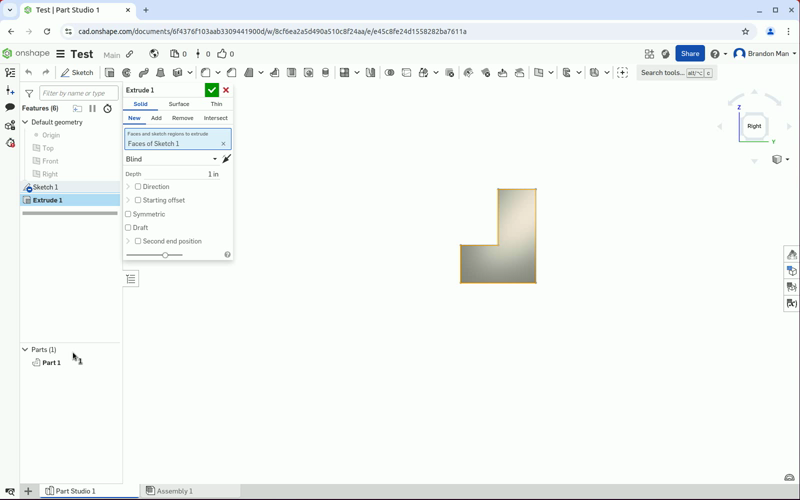
mouse_move(143, 106)
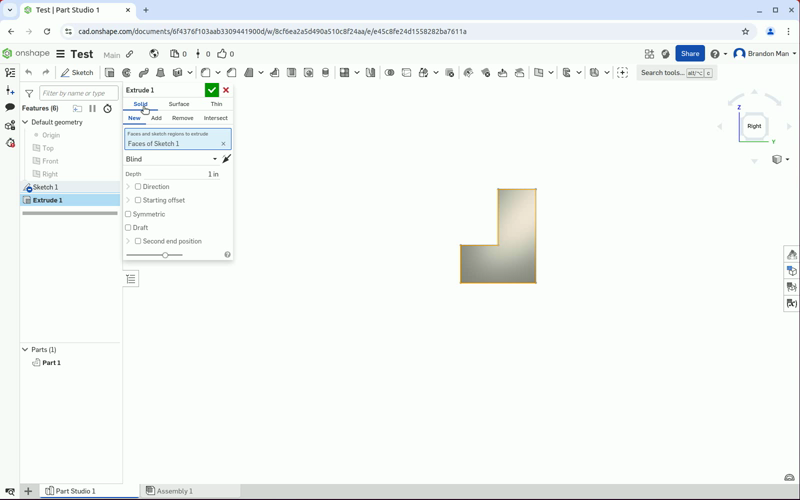
click(143, 106)
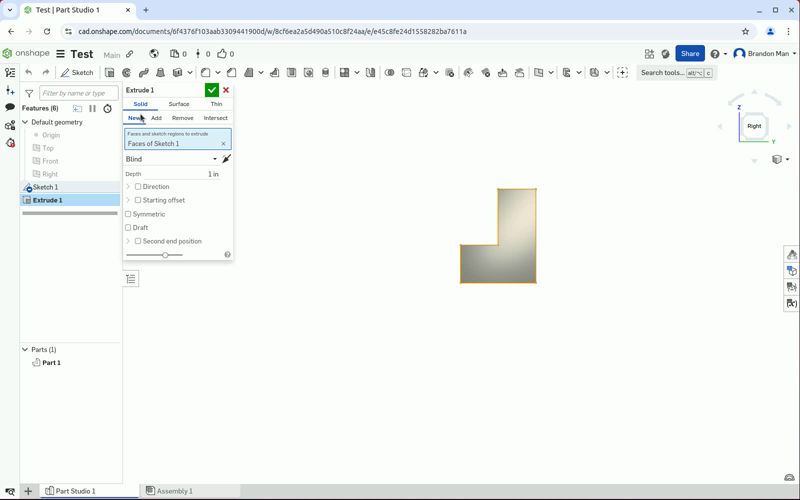
mouse_move(137, 120)
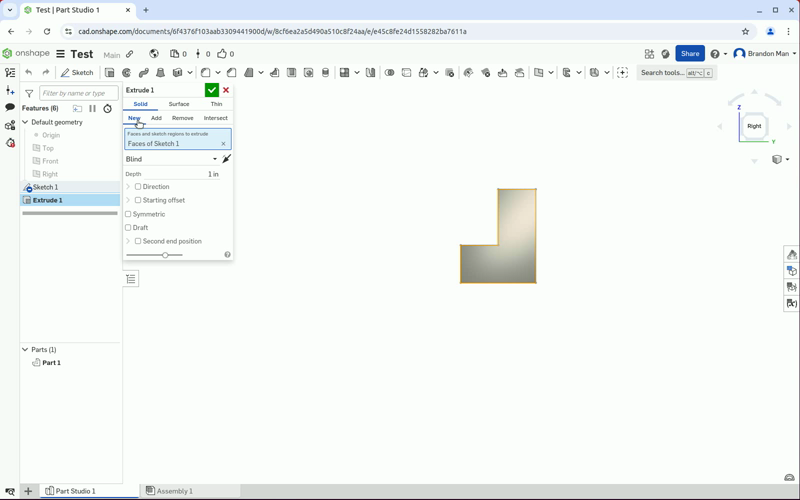
click(137, 120)
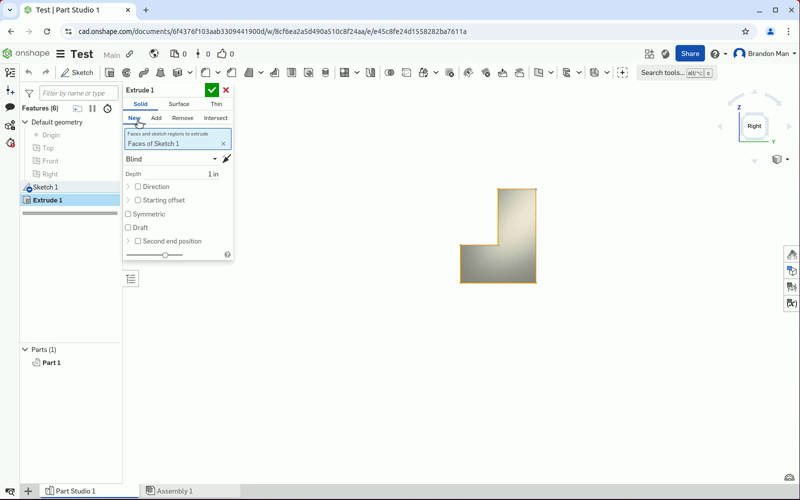
key(tab, 4)
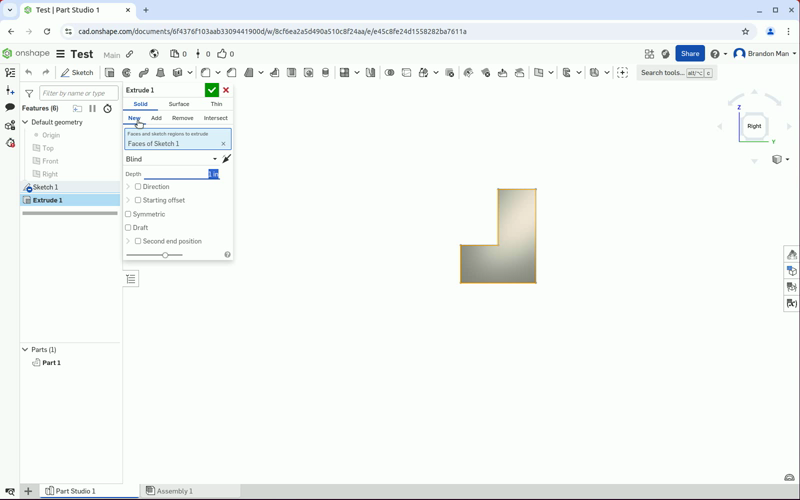
text(23.108)
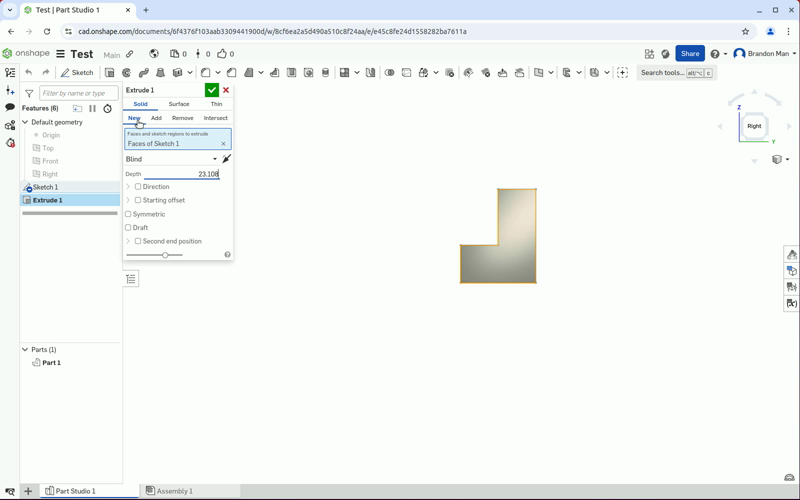
key(enter)
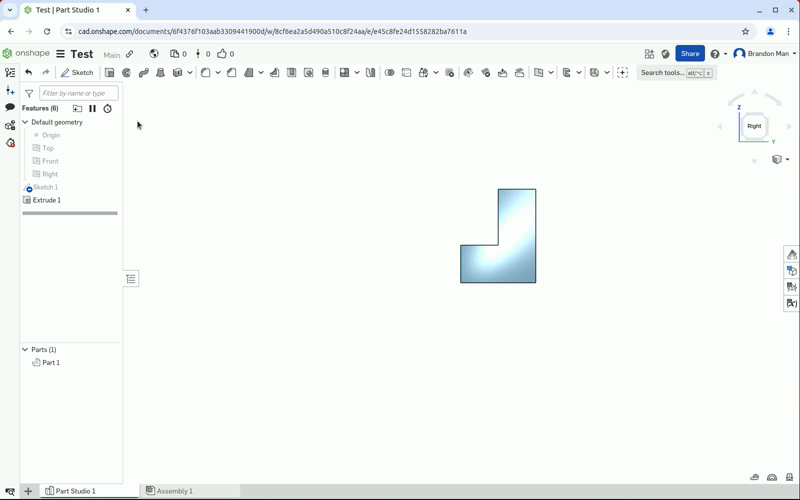
key(shift+h)
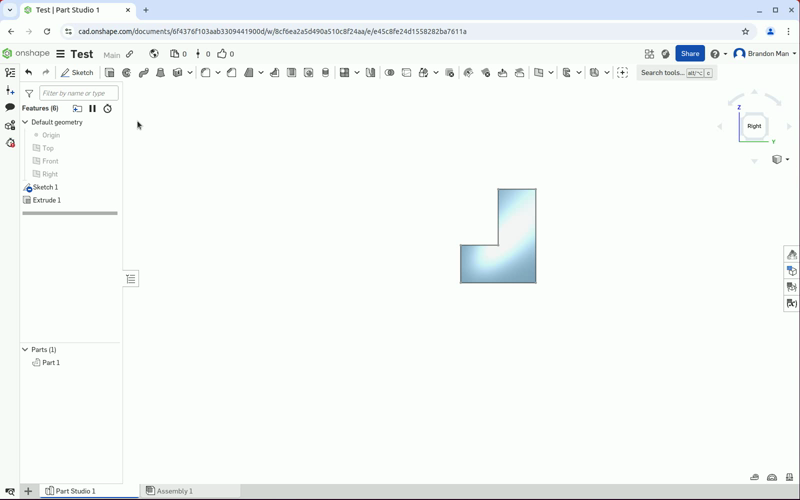
key(shift+h)
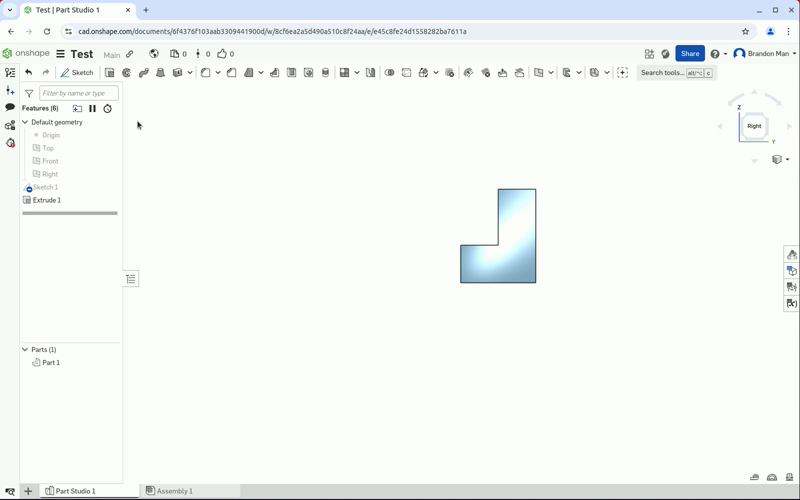
mouse_move(73, 189)
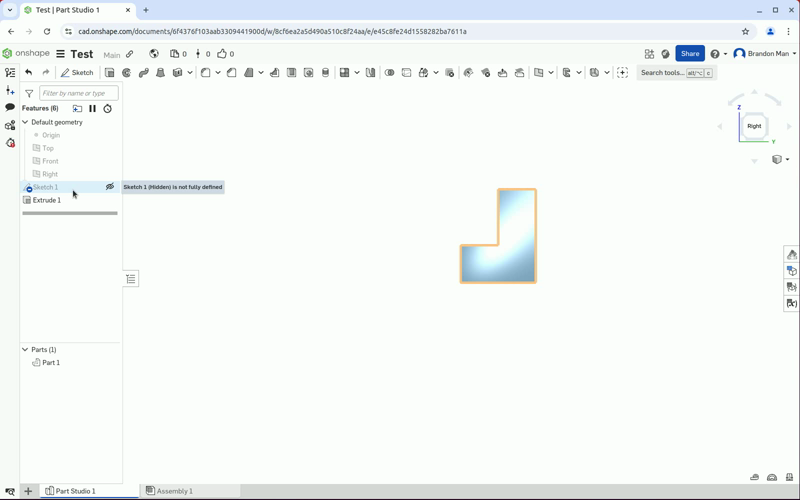
click(73, 189)
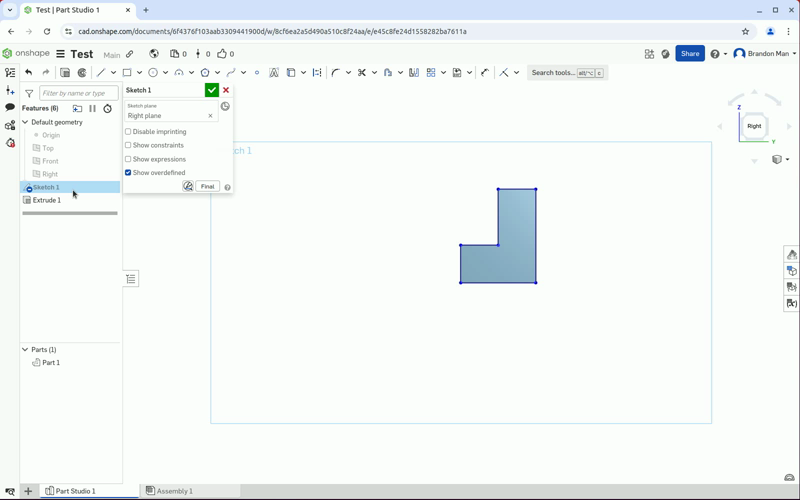
mouse_move(229, 92)
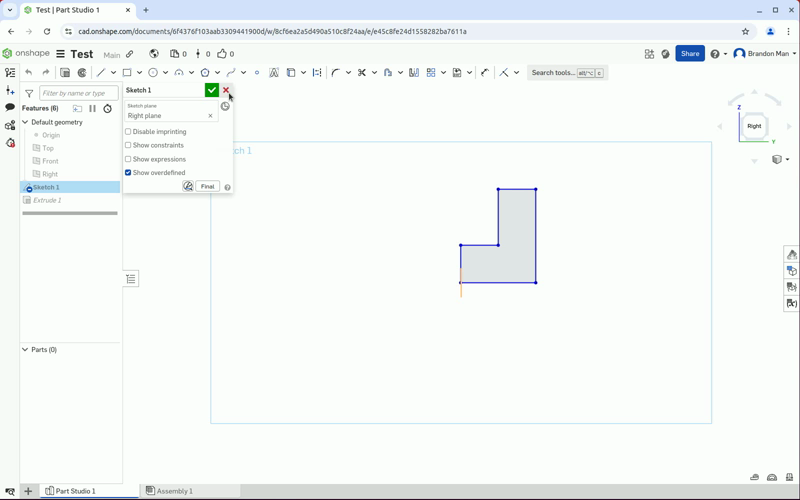
click(229, 92)
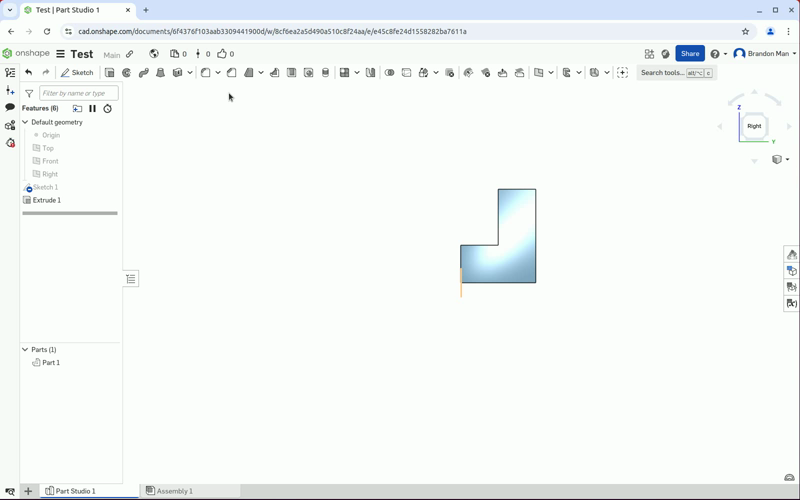
mouse_move(73, 352)
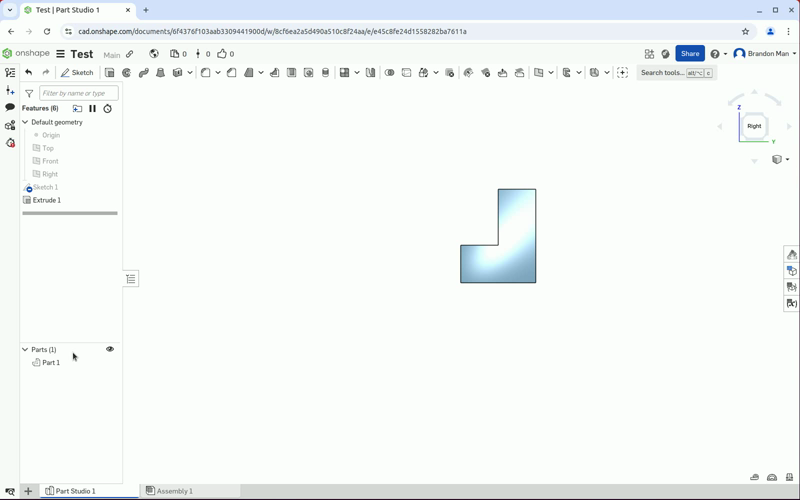
key(y)
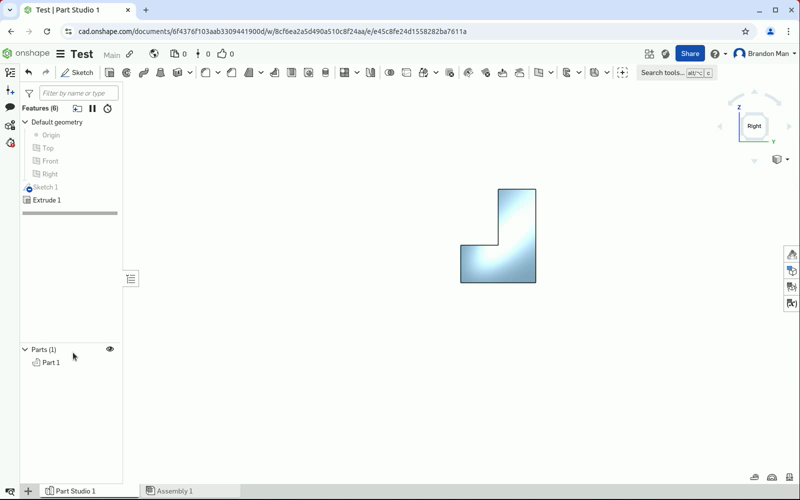
key(shift+p)
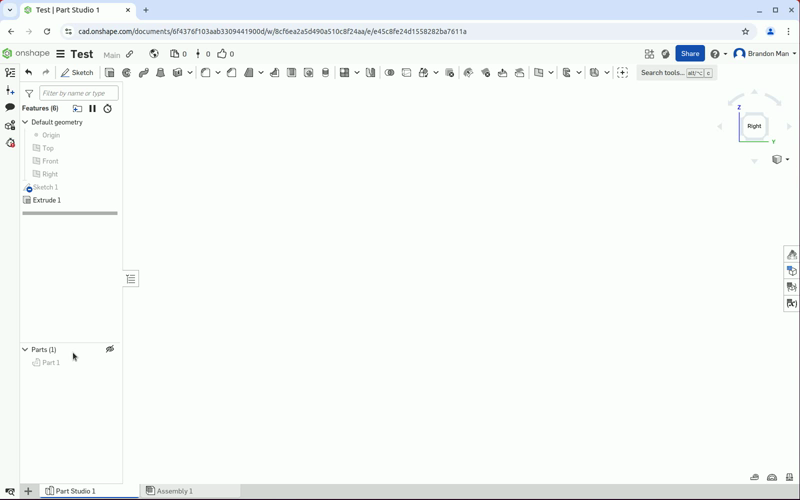
key(space)
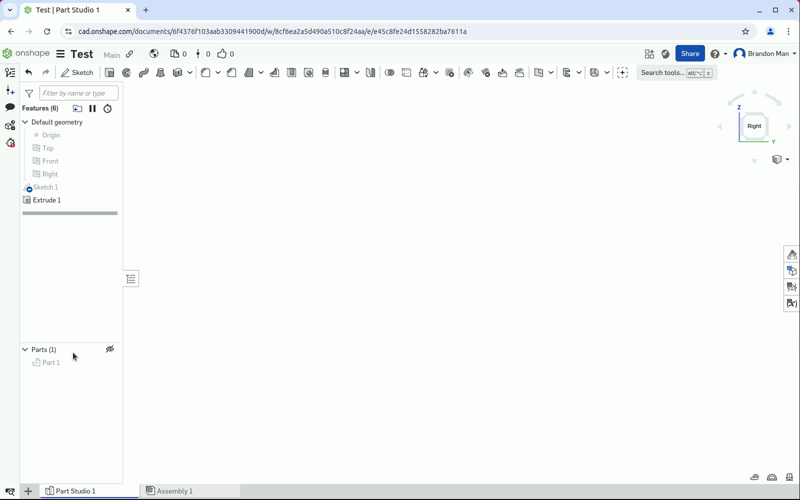
key_down(shift)
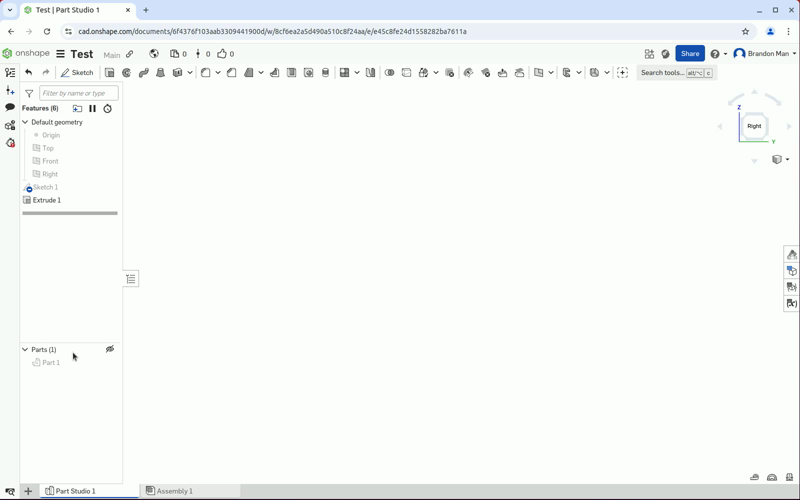
key(right)
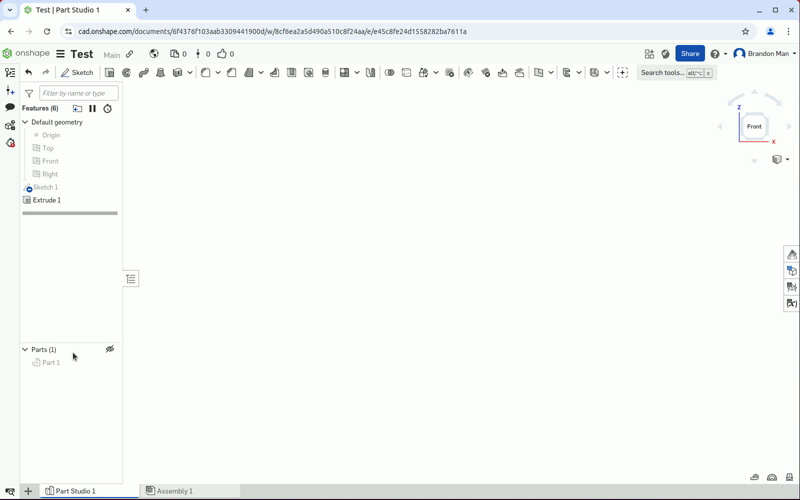
key_up(shift)
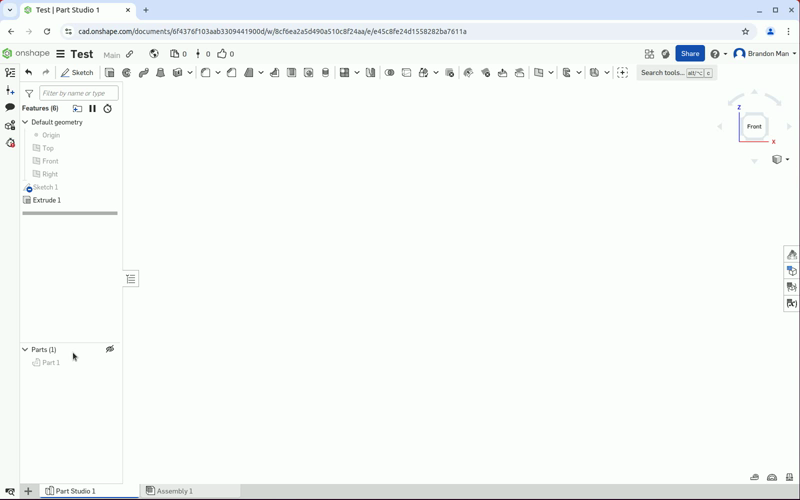
mouse_move(73, 352)
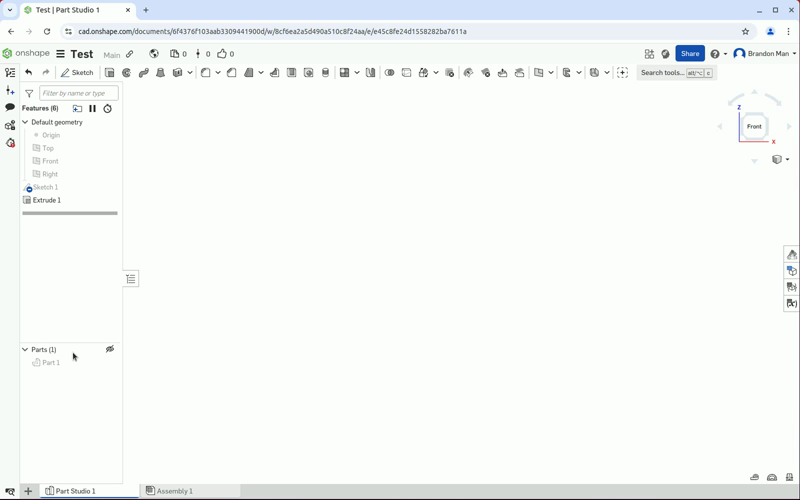
key(shift+y)
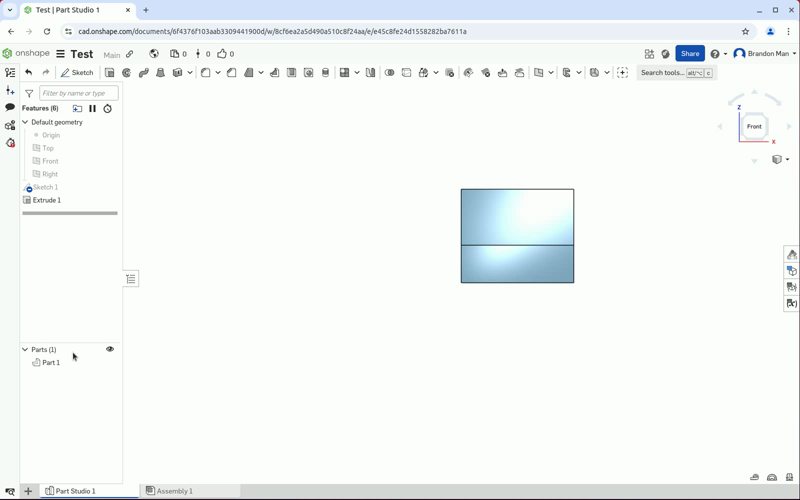
mouse_move(541, 75)
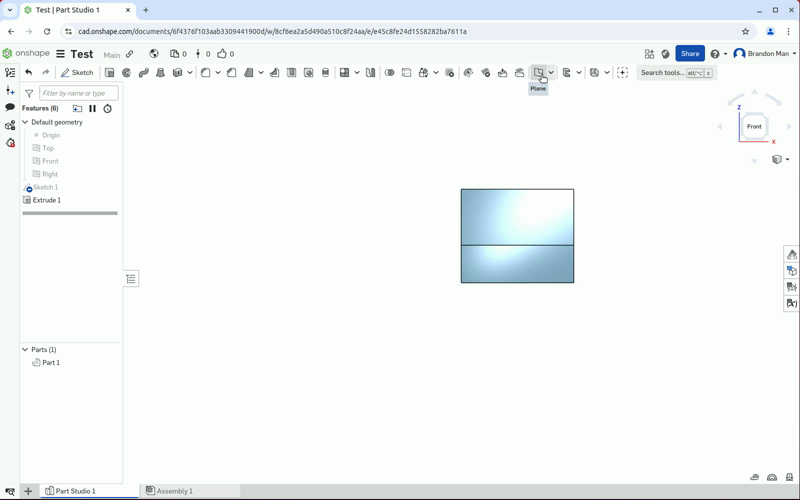
click(541, 75)
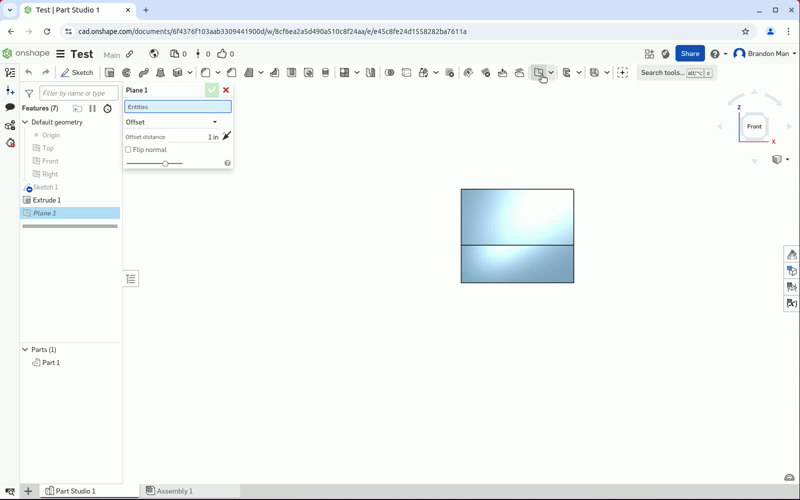
mouse_move(73, 163)
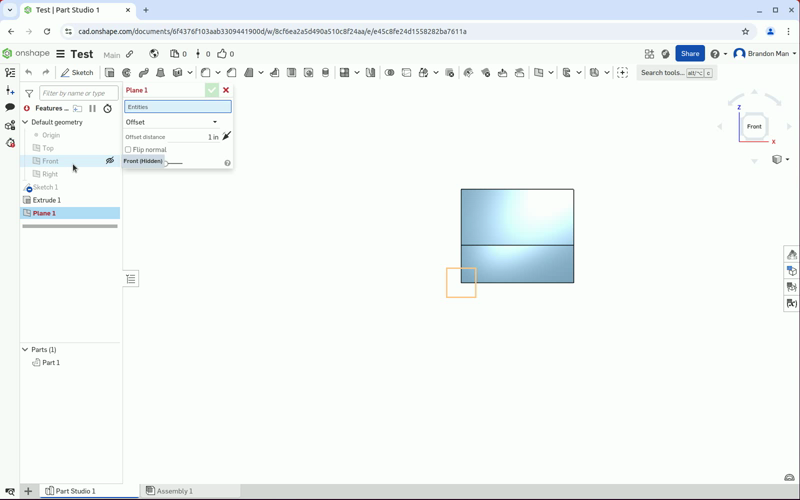
click(73, 163)
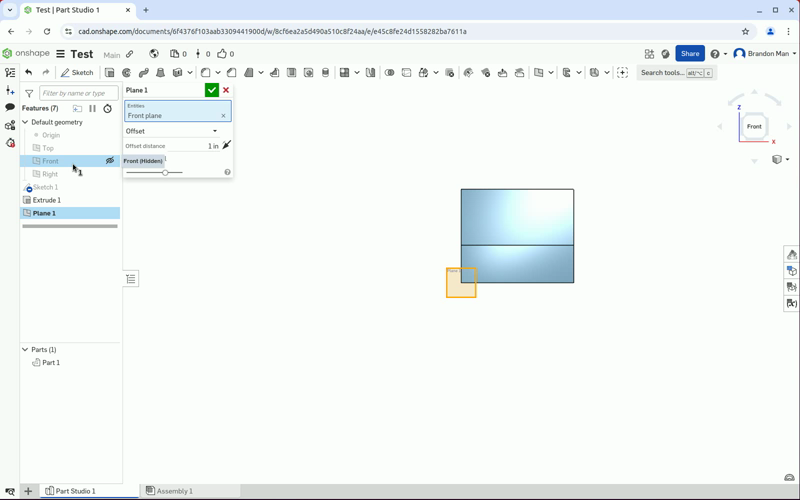
key(tab, 2)
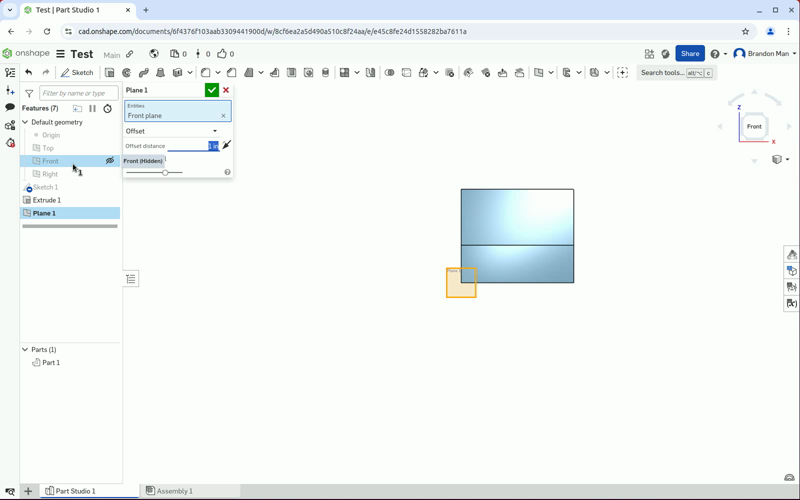
text(7.703)
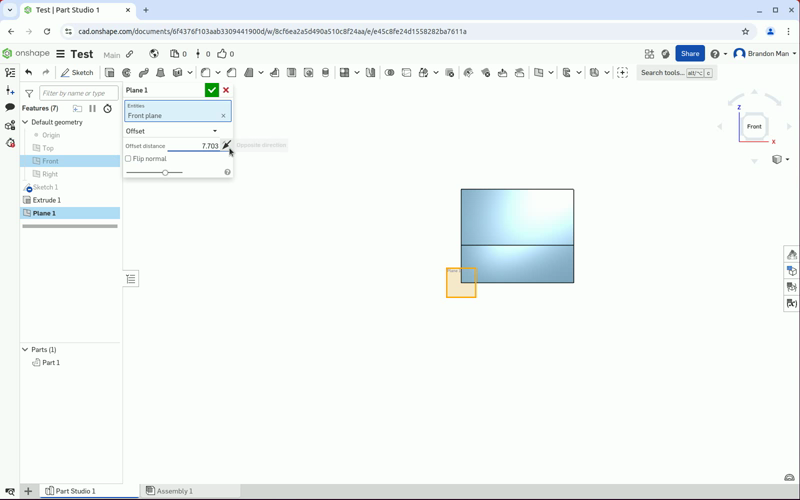
mouse_move(229, 147)
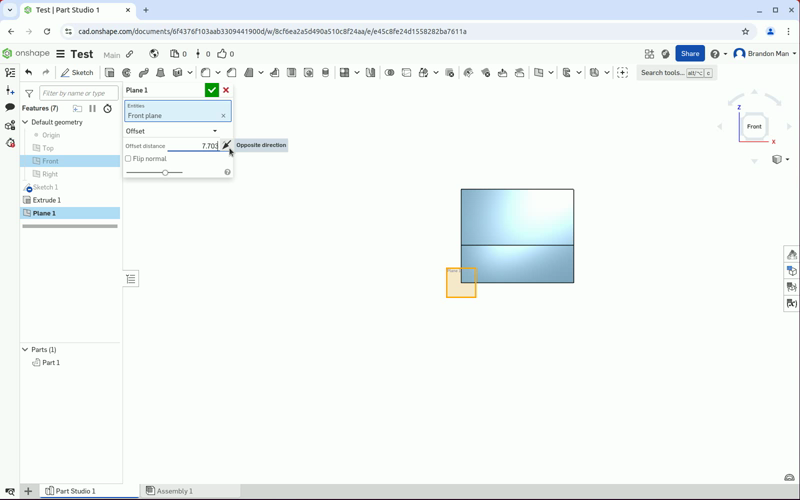
click(229, 147)
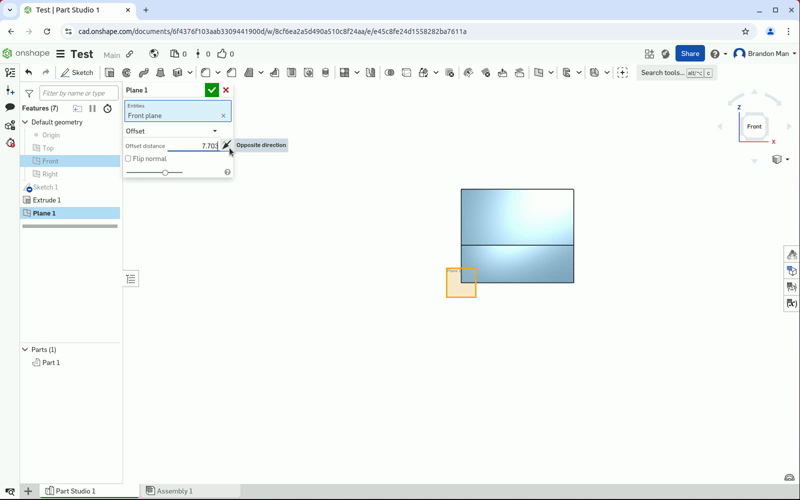
key(enter, 2)
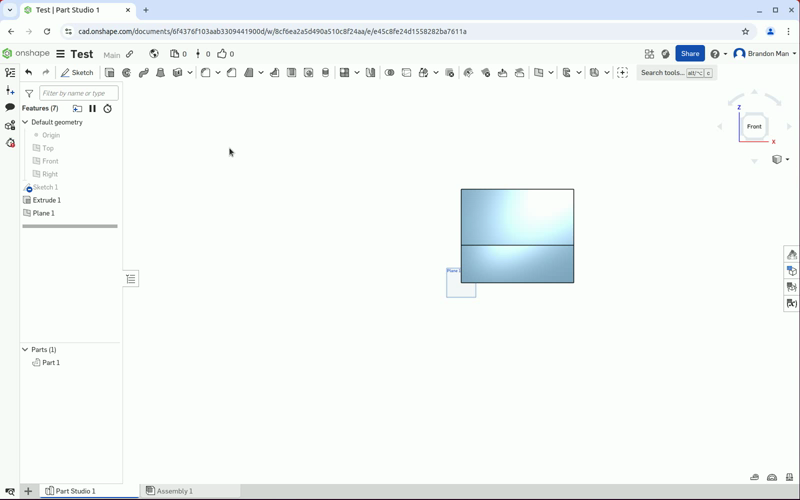
key(shift+s)
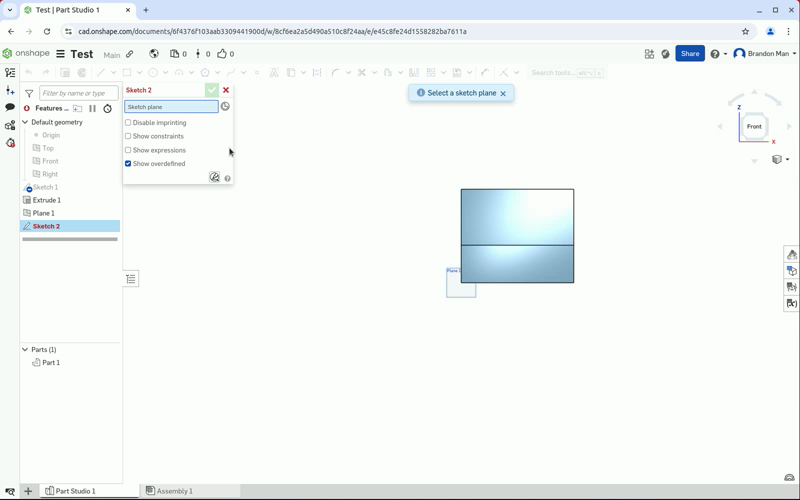
mouse_move(73, 215)
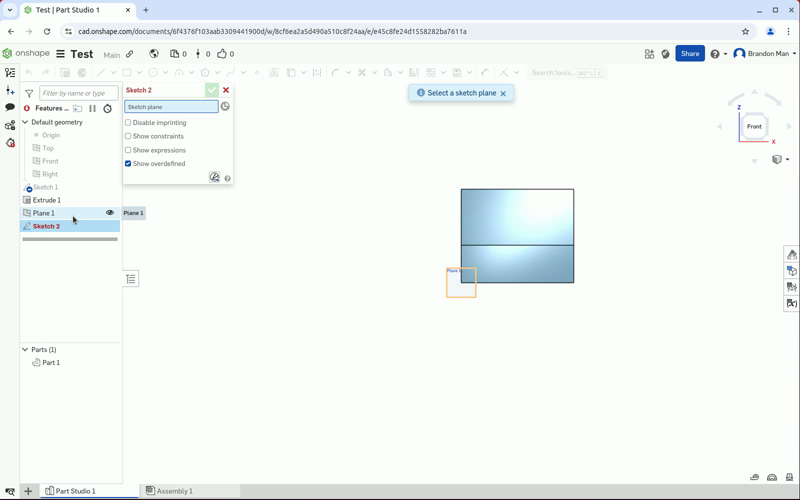
click(73, 215)
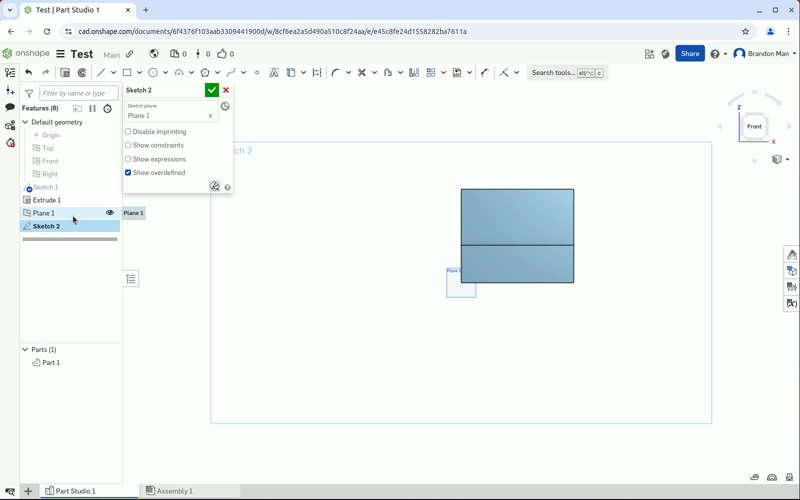
mouse_move(73, 352)
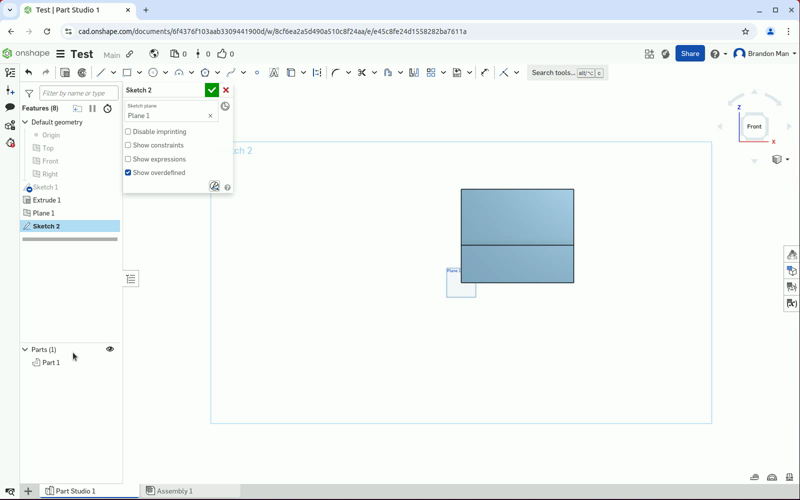
key(y)
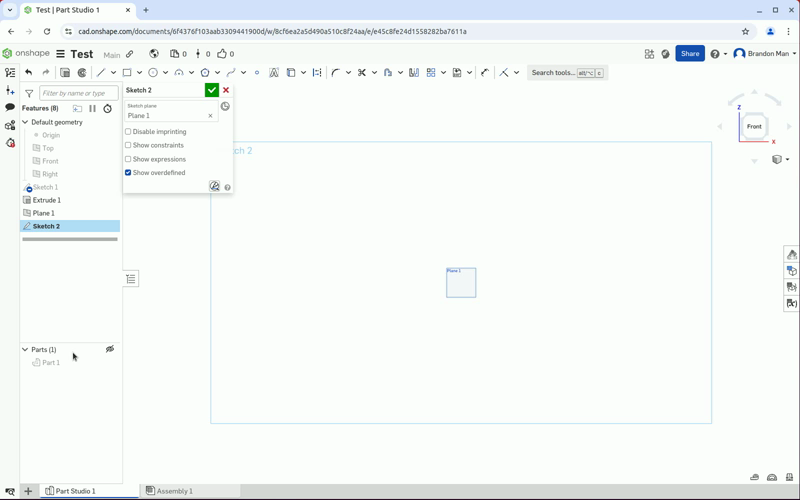
key(l)
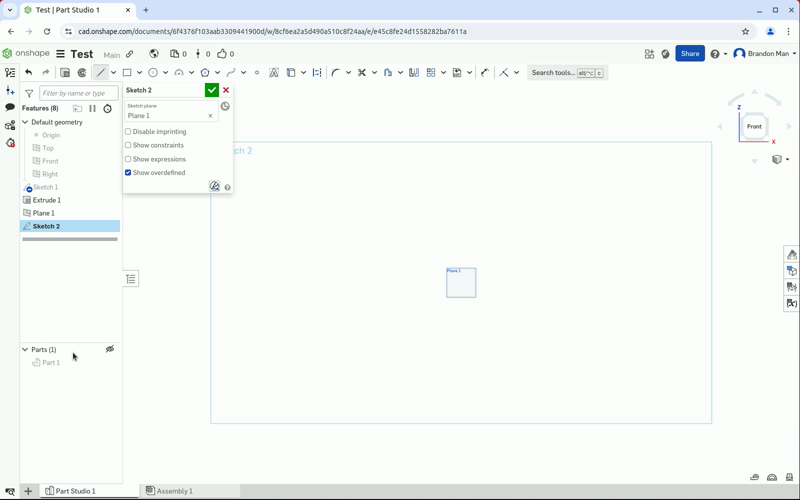
key_down(shift)
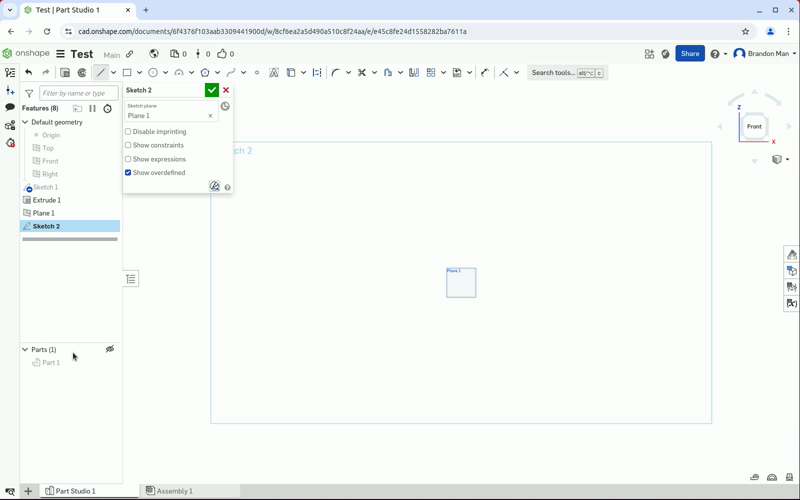
mouse_move(498, 207)
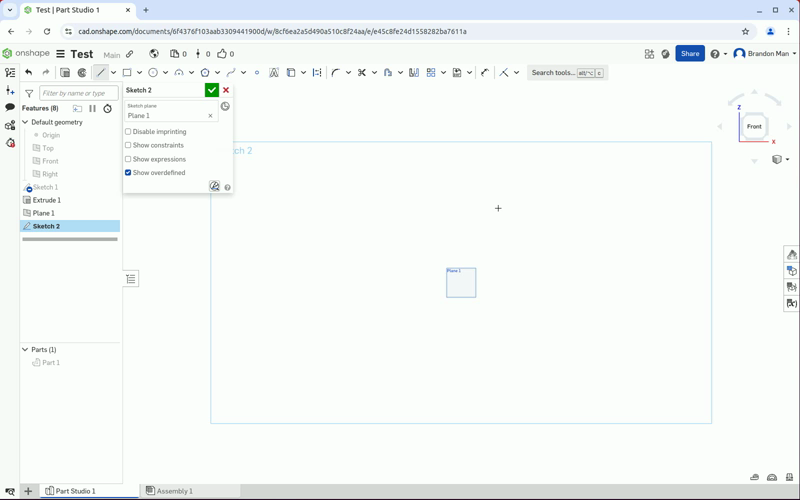
click(498, 207)
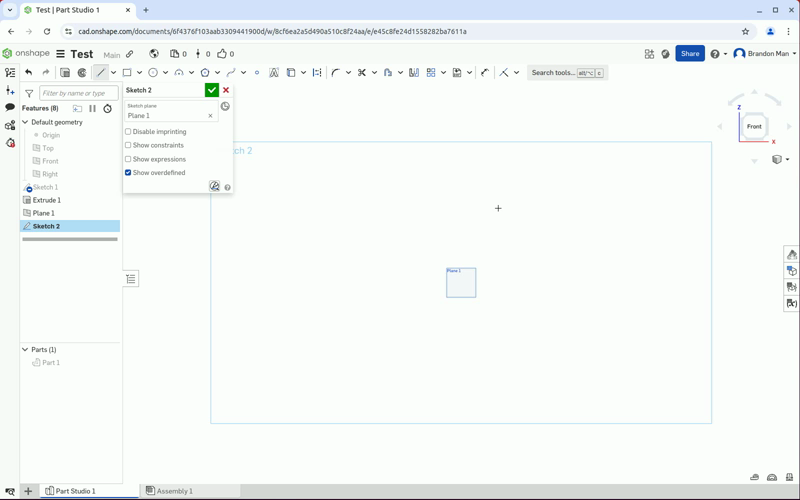
key_up(shift)
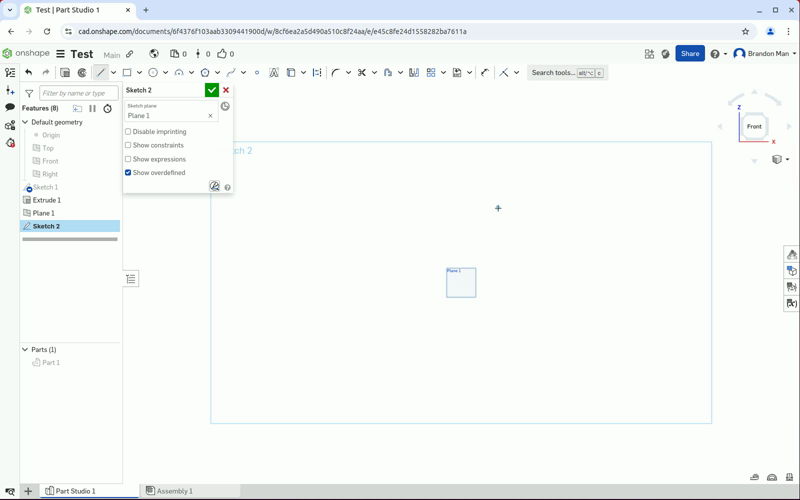
key_down(shift)
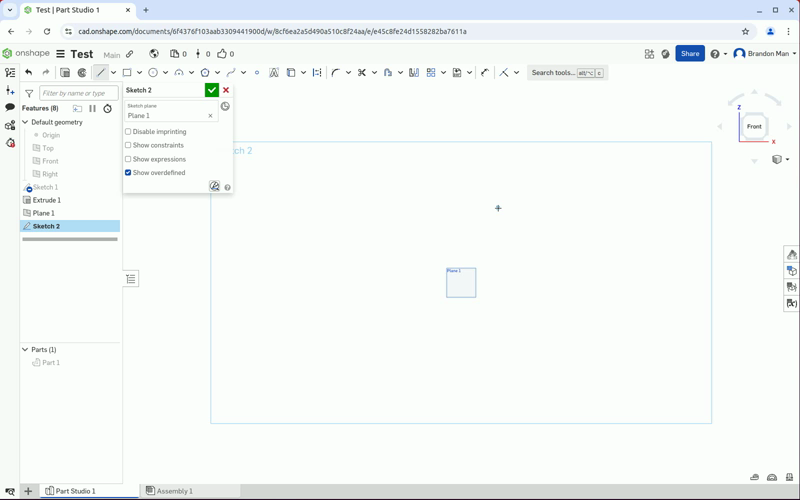
mouse_move(528, 207)
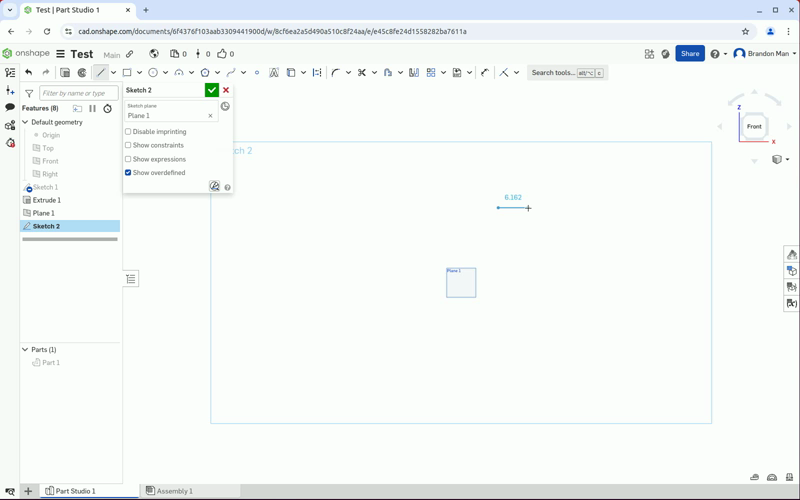
mouse_move(536, 207)
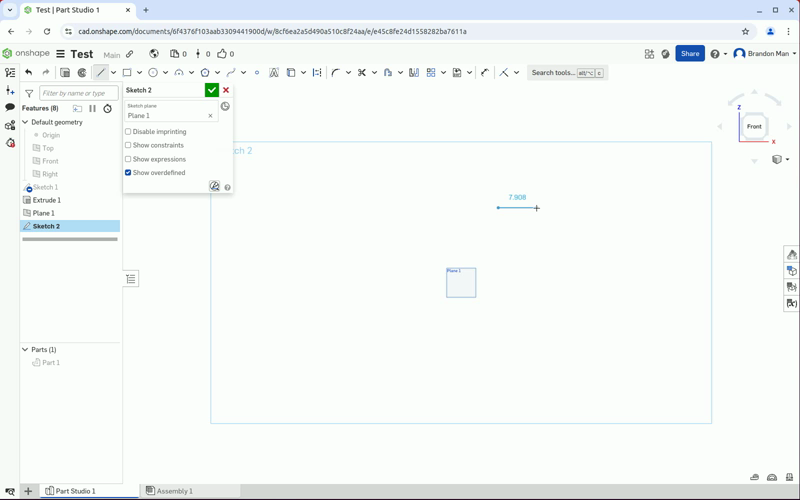
click(536, 207)
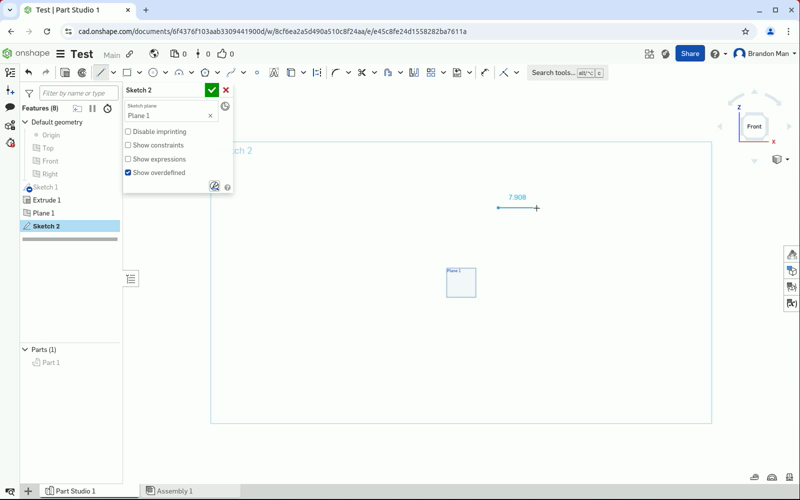
key_up(shift)
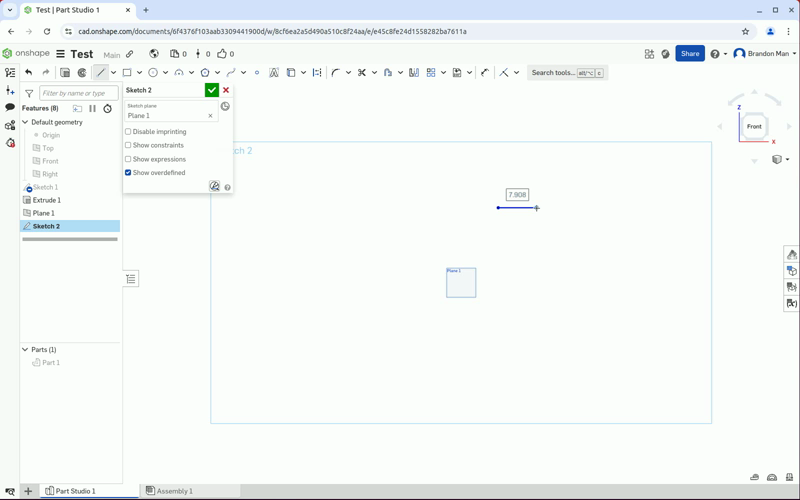
key_down(shift)
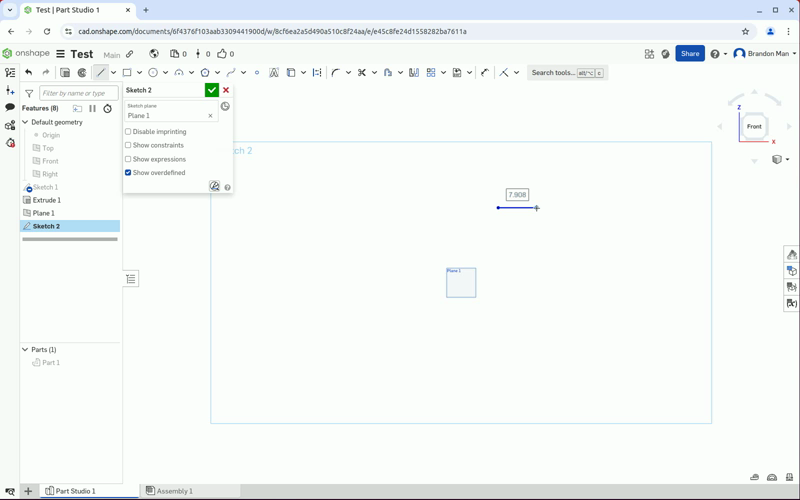
mouse_move(566, 207)
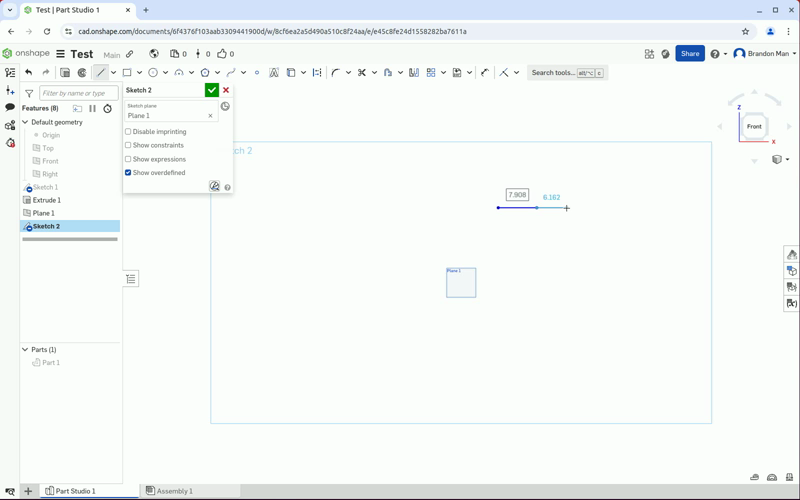
mouse_move(536, 188)
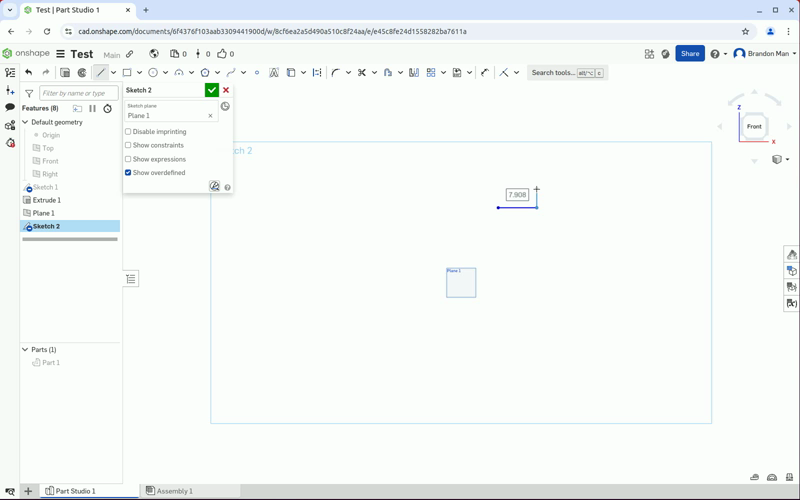
click(536, 188)
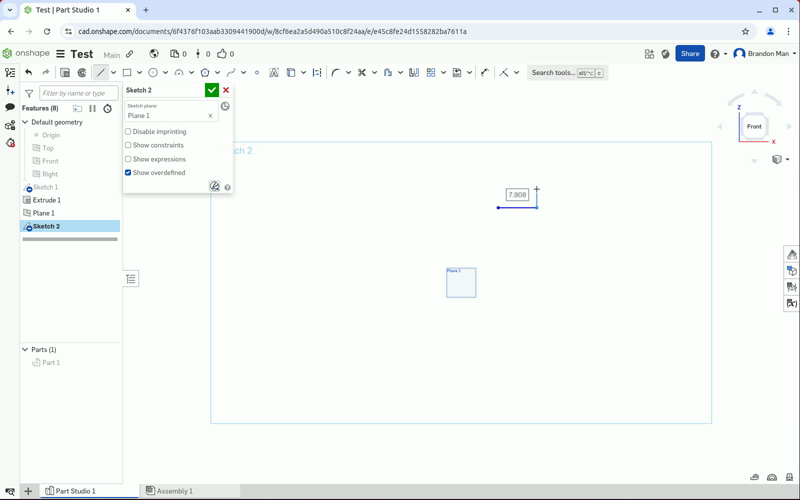
key_up(shift)
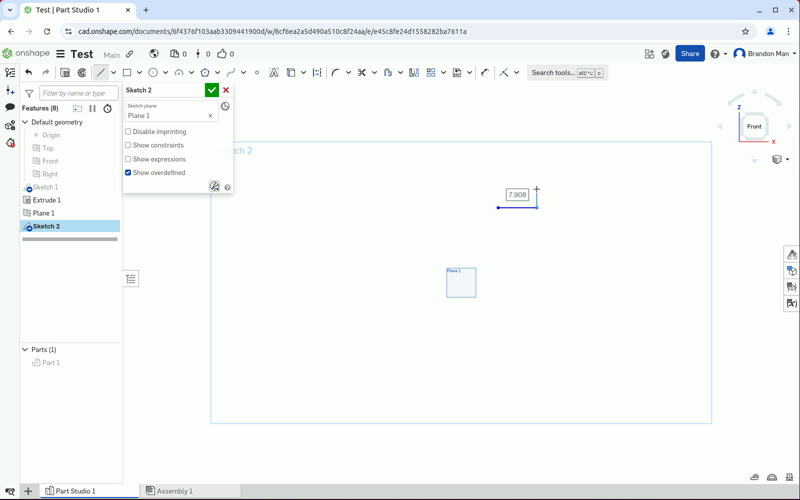
key_down(shift)
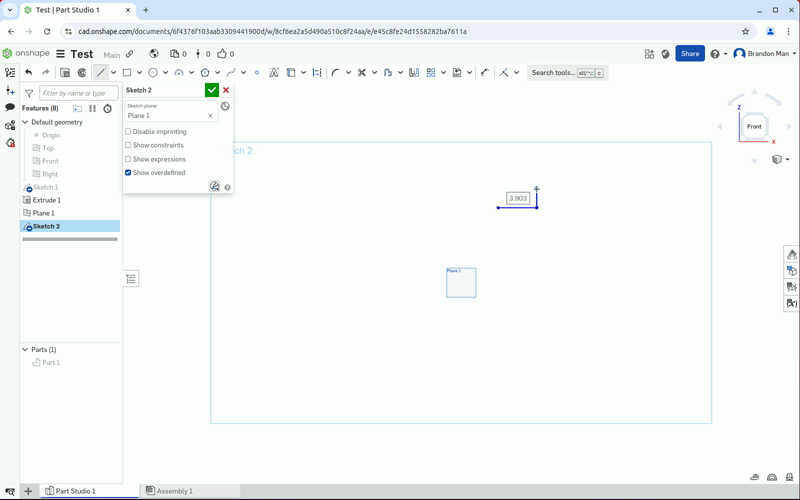
mouse_move(566, 188)
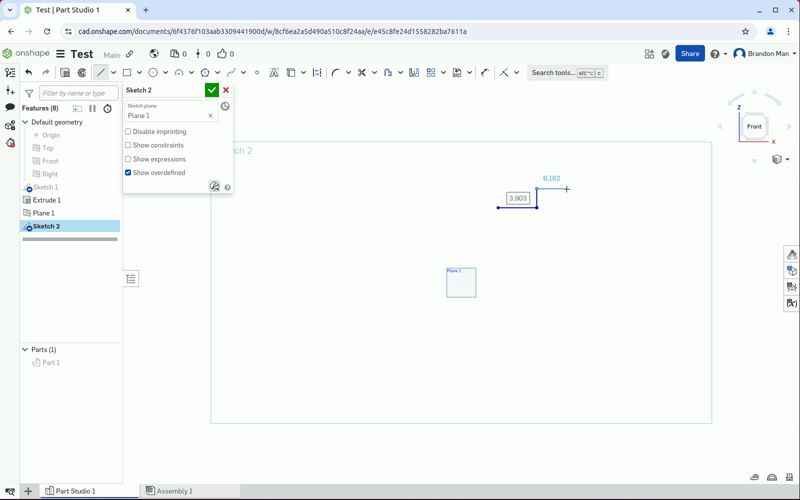
mouse_move(498, 188)
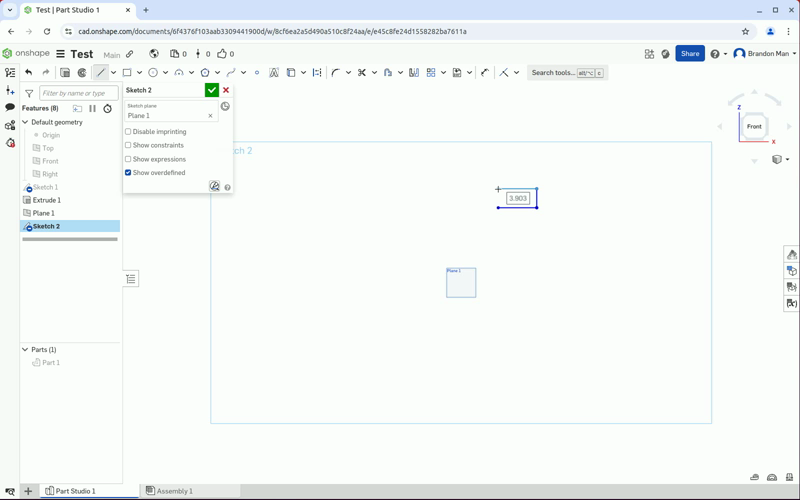
click(498, 188)
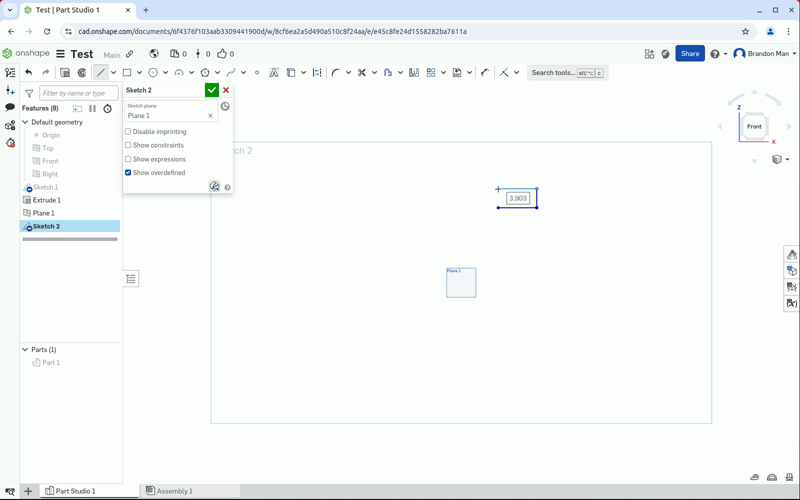
key_up(shift)
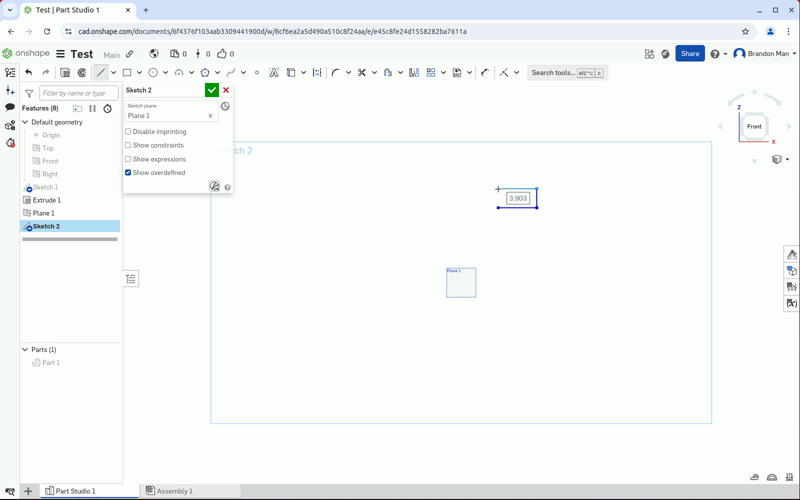
mouse_move(528, 188)
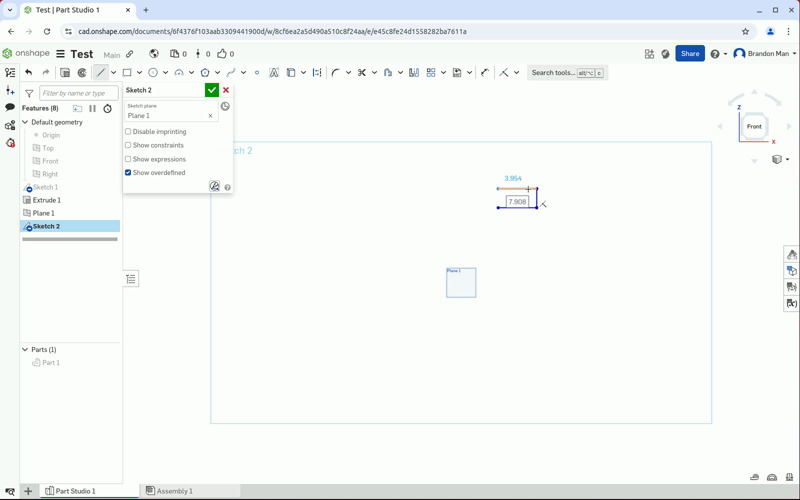
key_down(shift)
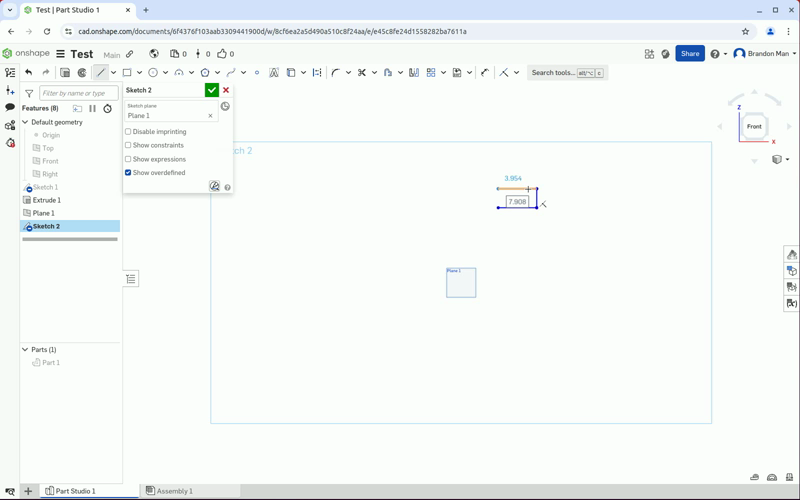
mouse_move(498, 207)
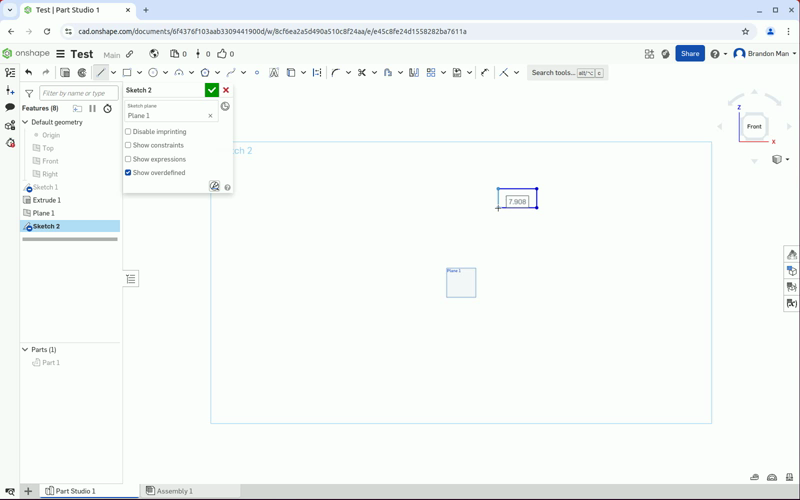
key_up(shift)
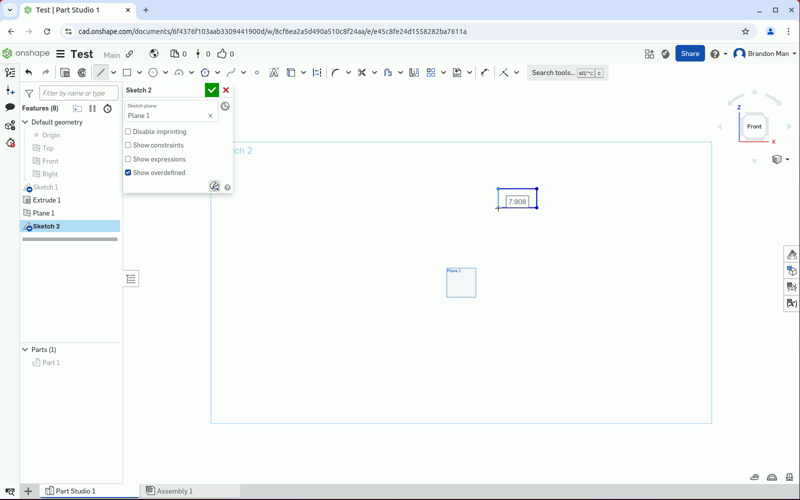
click(498, 207)
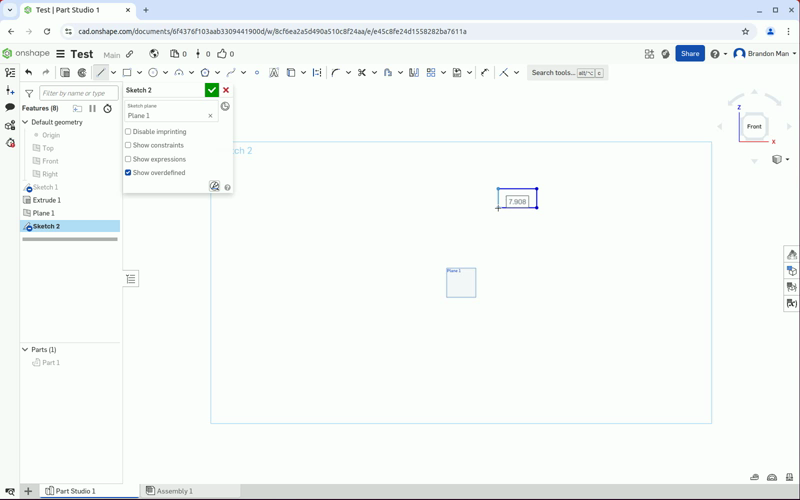
key(esc)
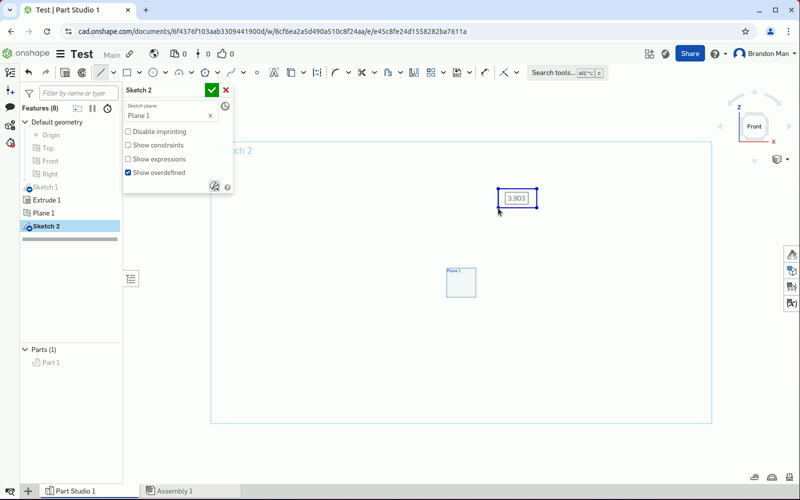
mouse_move(518, 194)
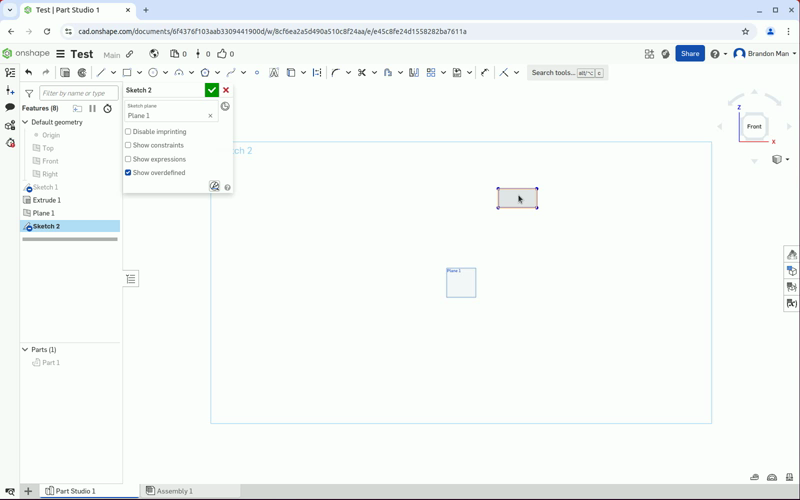
scroll(6)
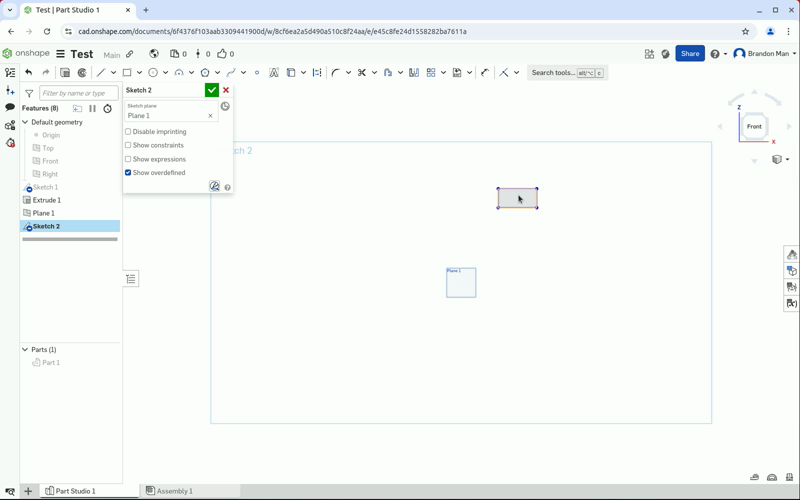
scroll(6)
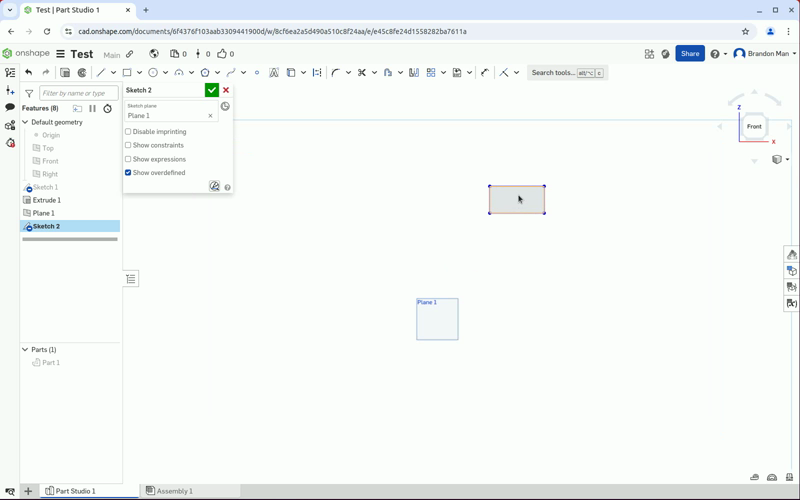
scroll(6)
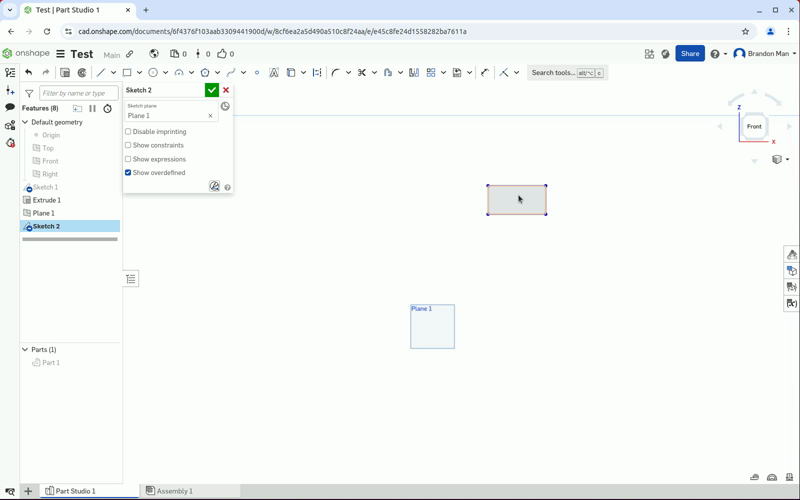
scroll(6)
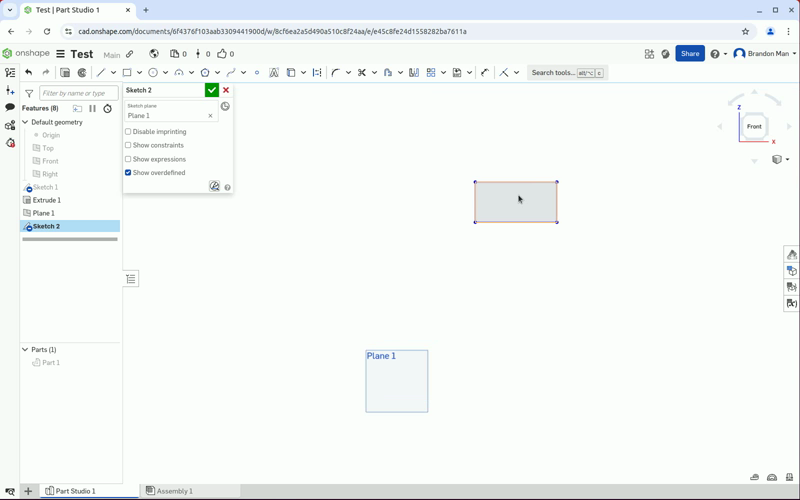
scroll(6)
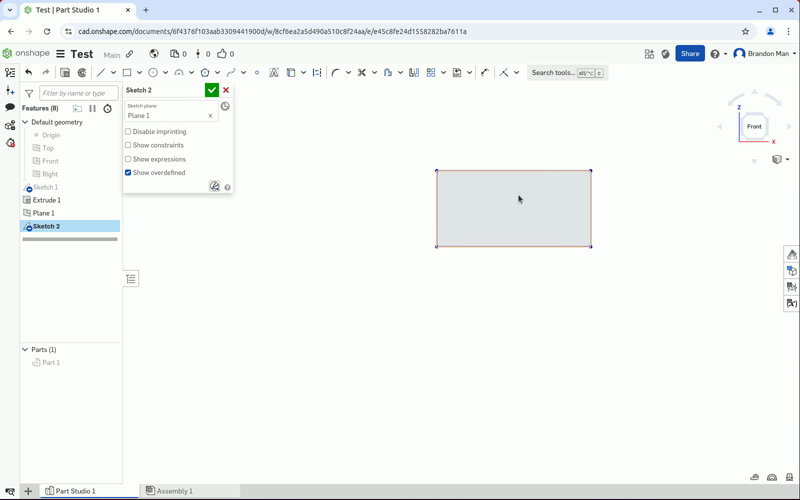
scroll(6)
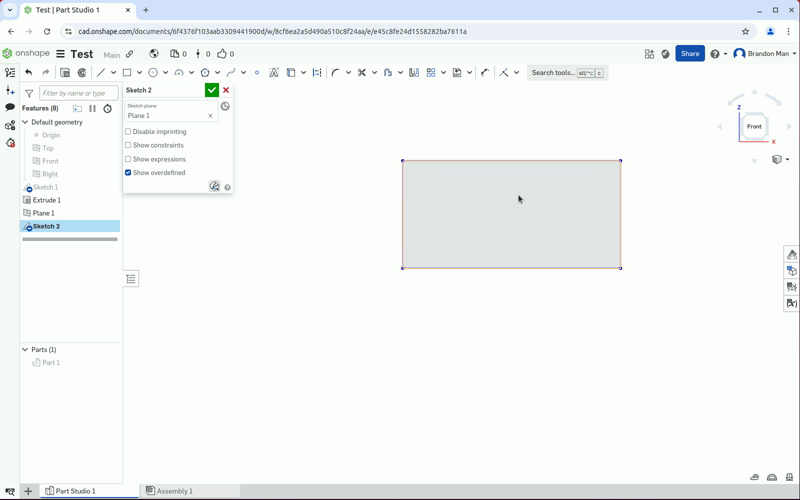
scroll(6)
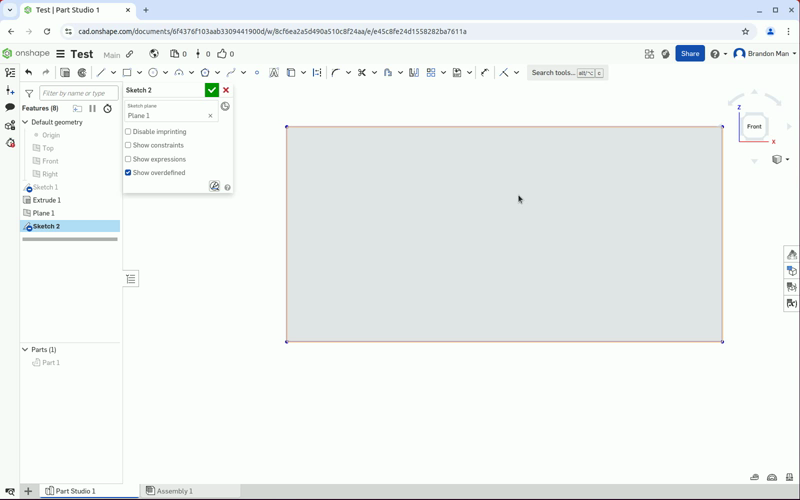
click(518, 194)
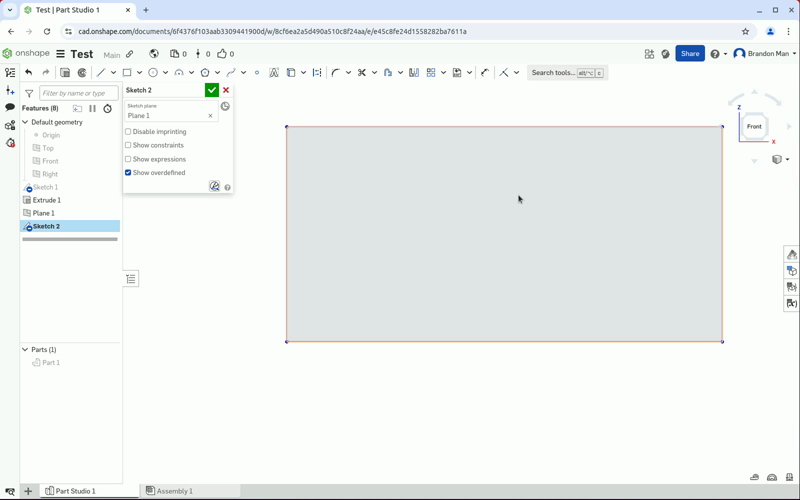
scroll(-6)
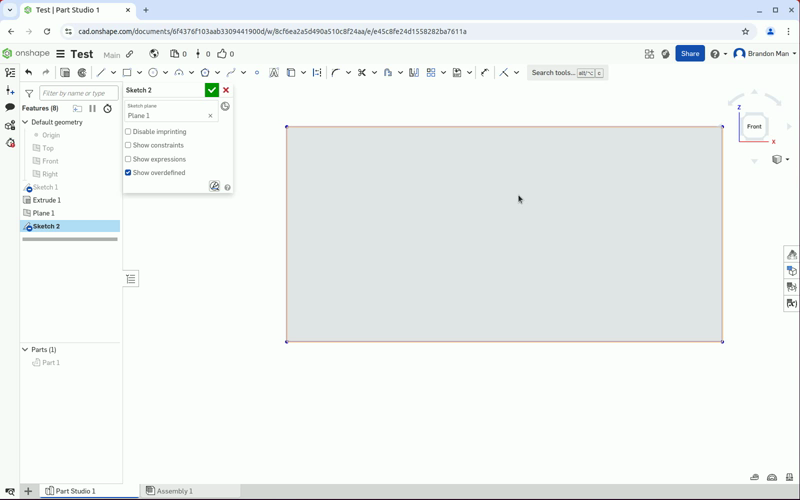
scroll(-6)
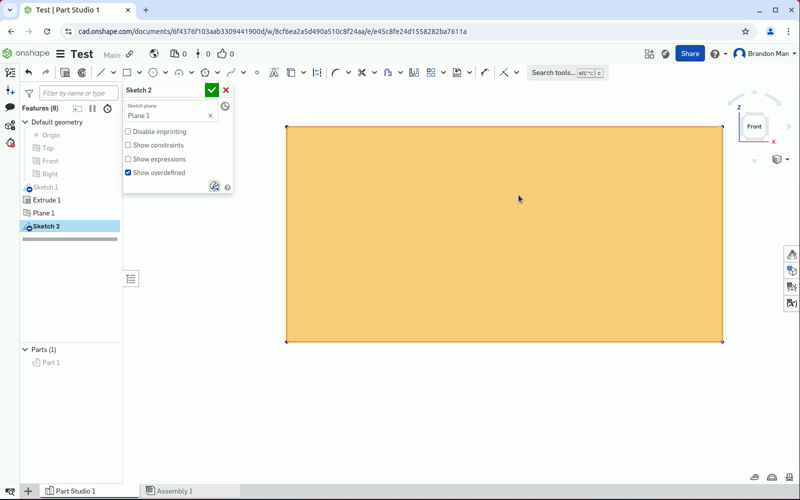
scroll(-6)
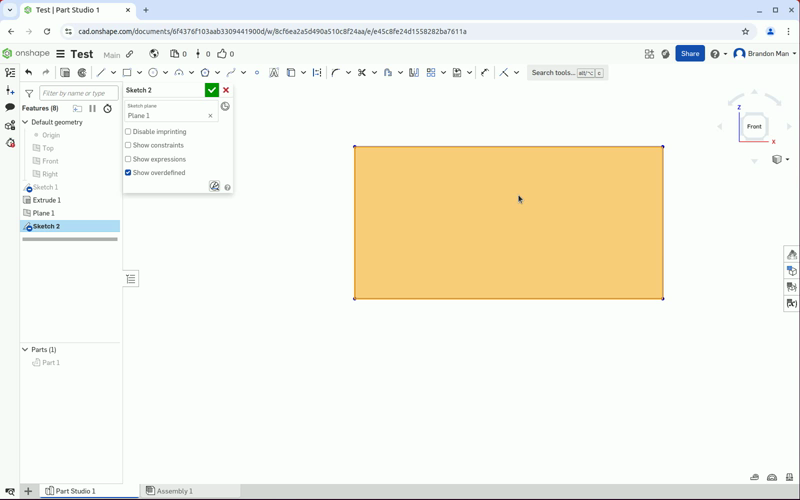
scroll(-6)
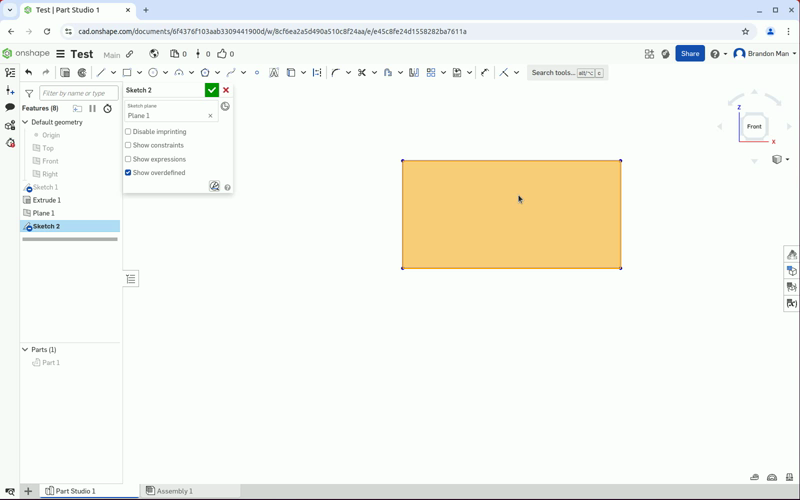
scroll(-6)
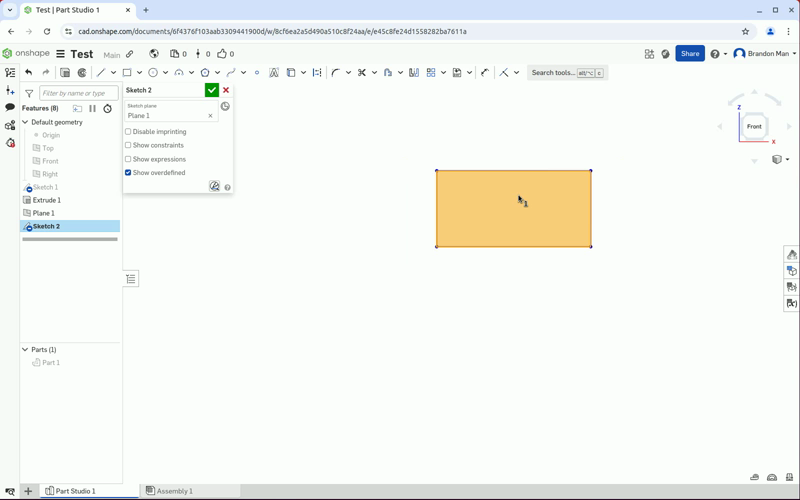
scroll(-6)
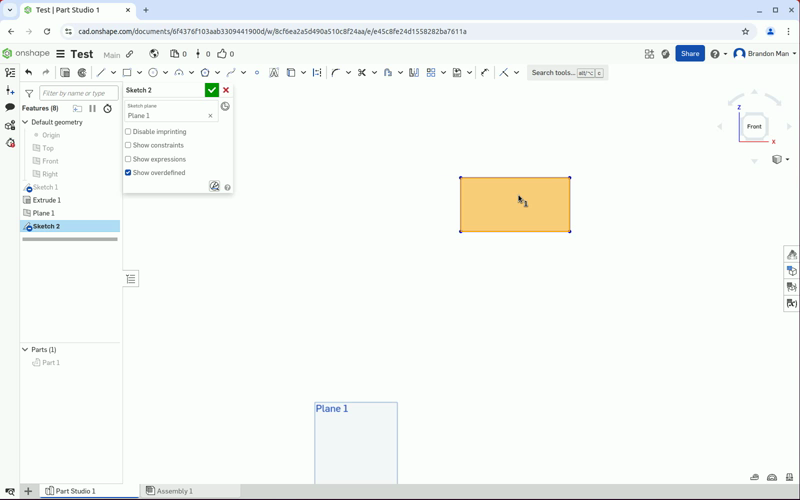
scroll(-6)
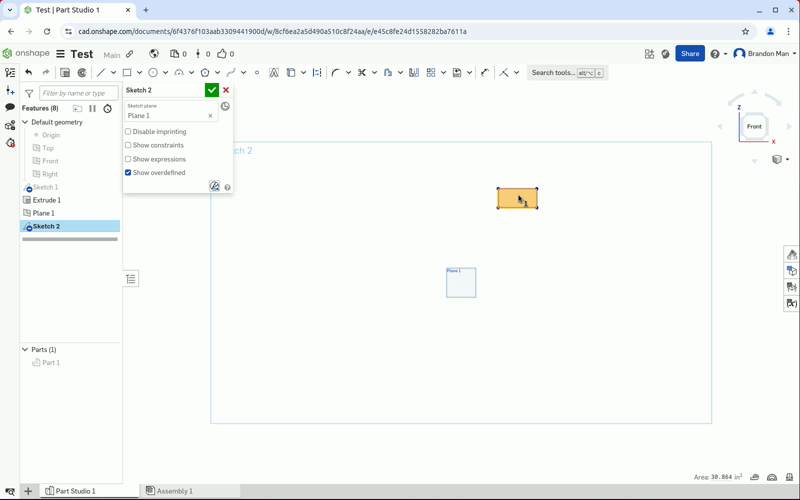
mouse_move(73, 352)
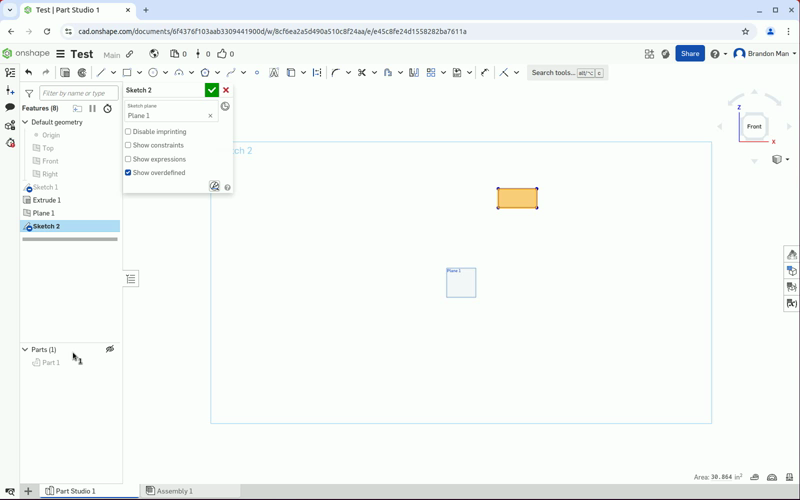
key(shift+y)
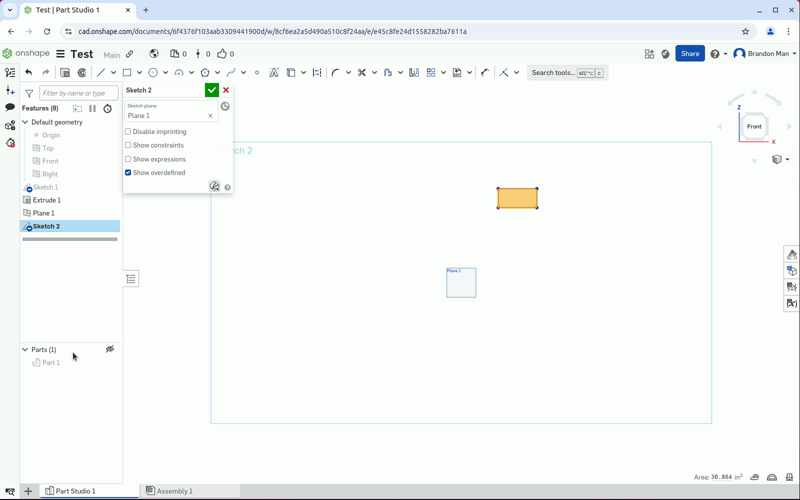
key(shift+e)
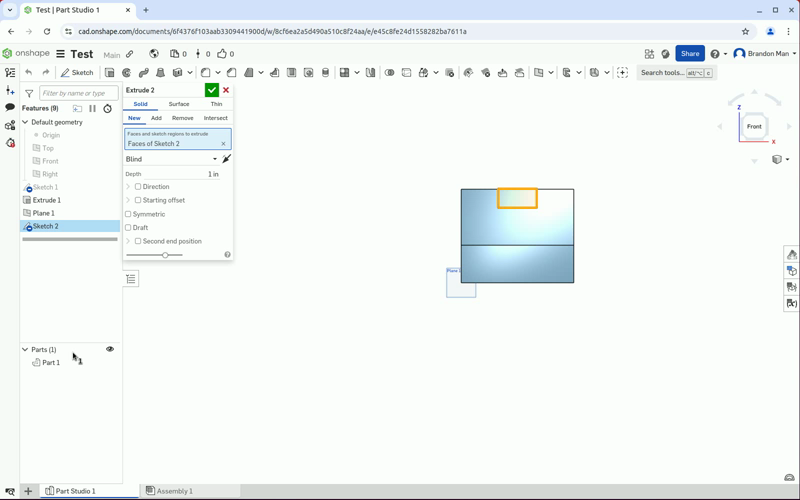
mouse_move(143, 106)
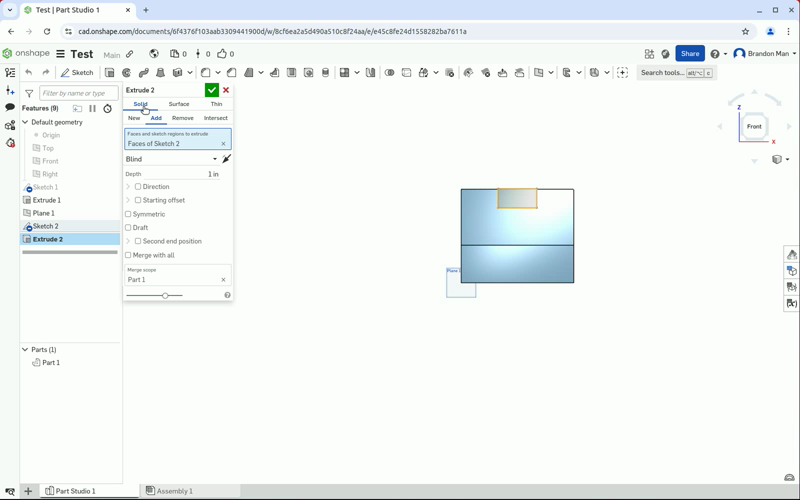
click(143, 106)
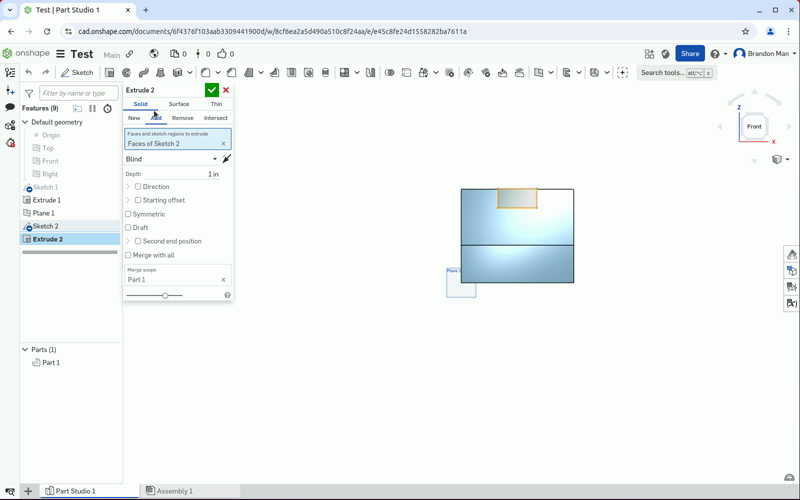
mouse_move(186, 120)
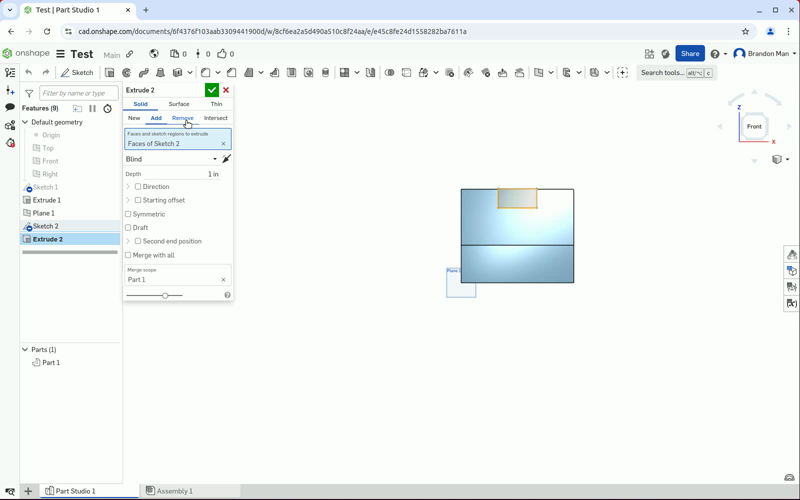
click(186, 120)
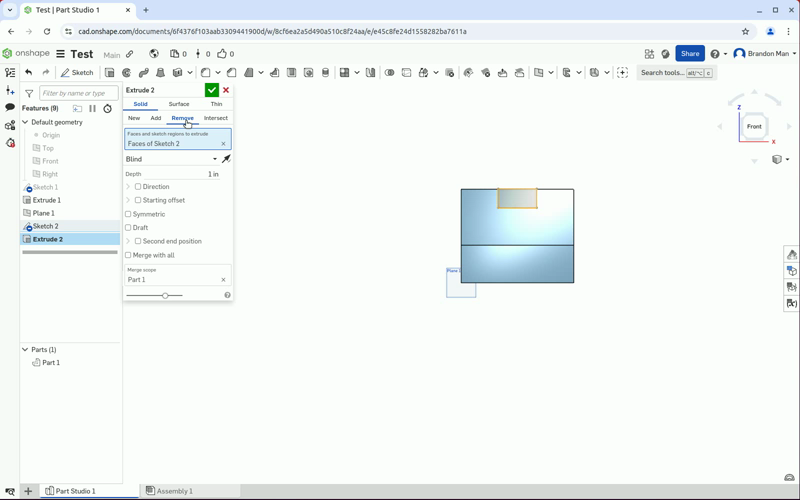
key(tab, 4)
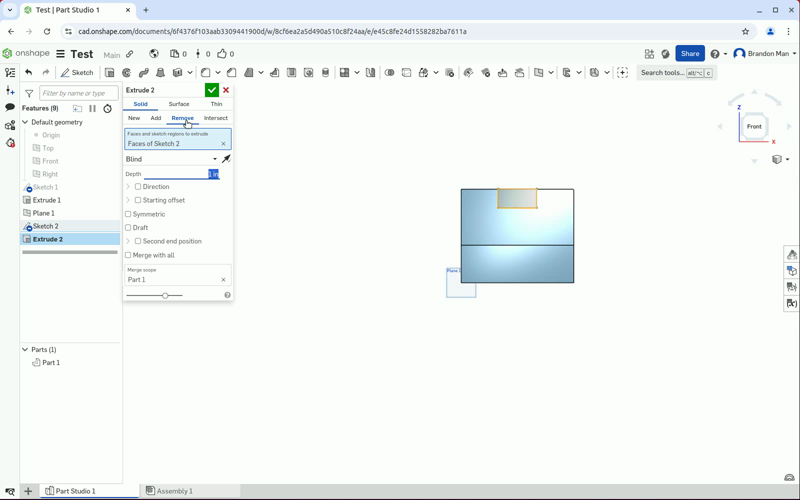
text(7.703)
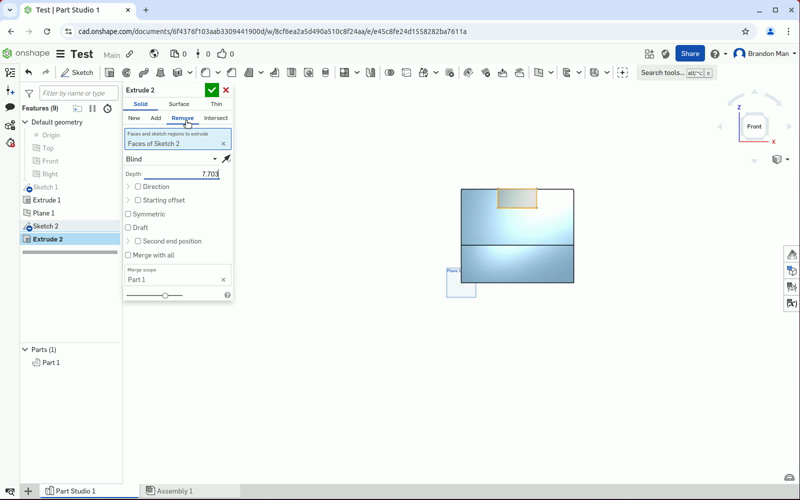
key(tab, 6)
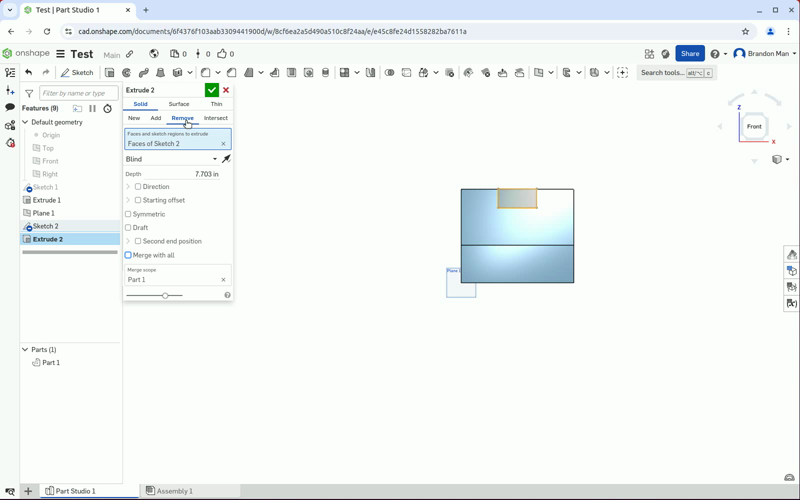
key(space)
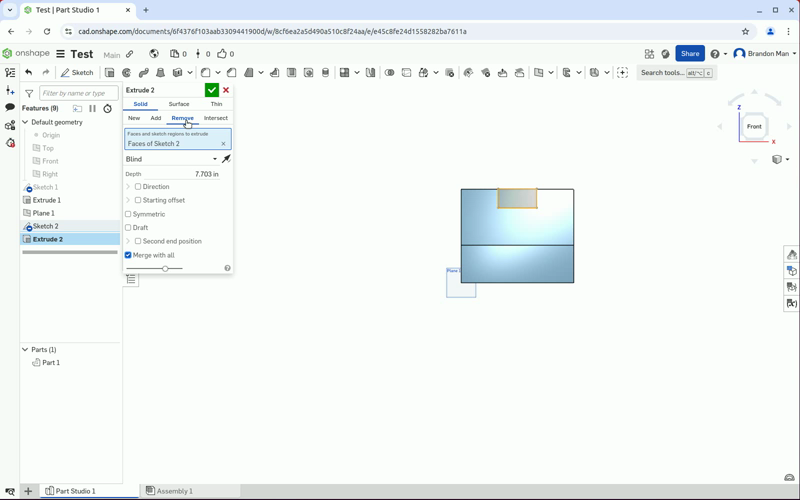
key(enter)
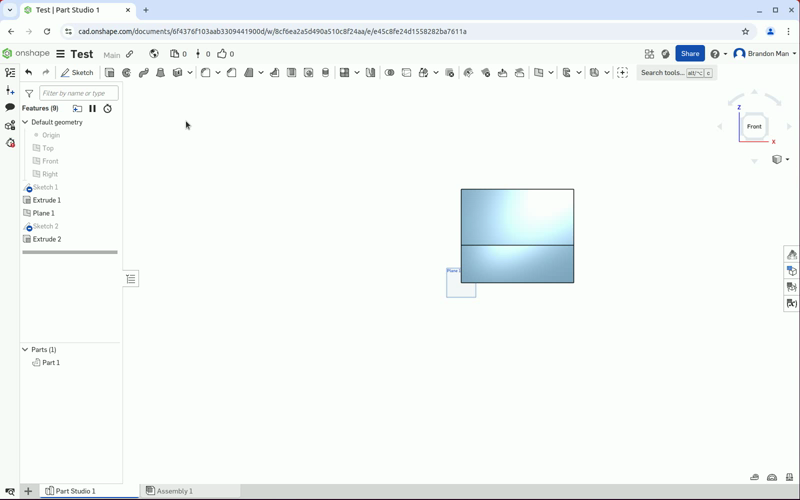
key(shift+h)
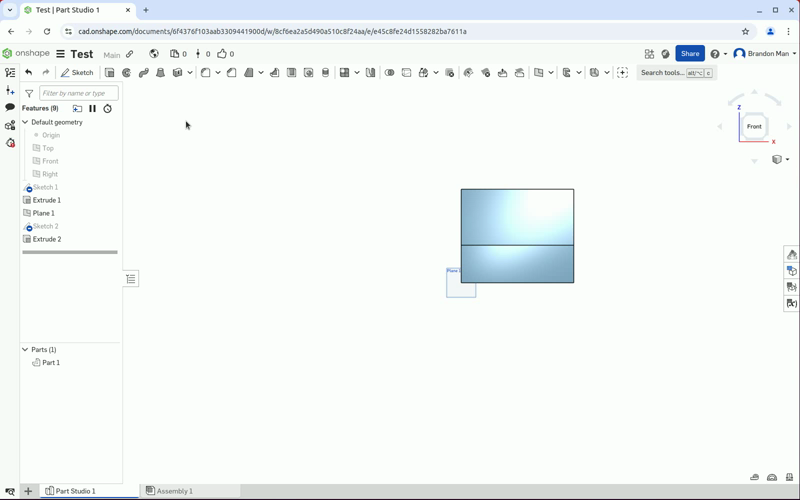
key(shift+h)
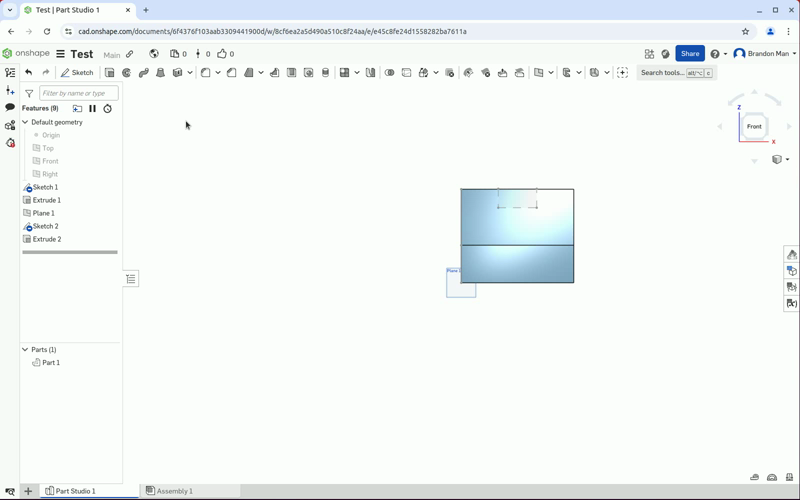
key(shift+7)
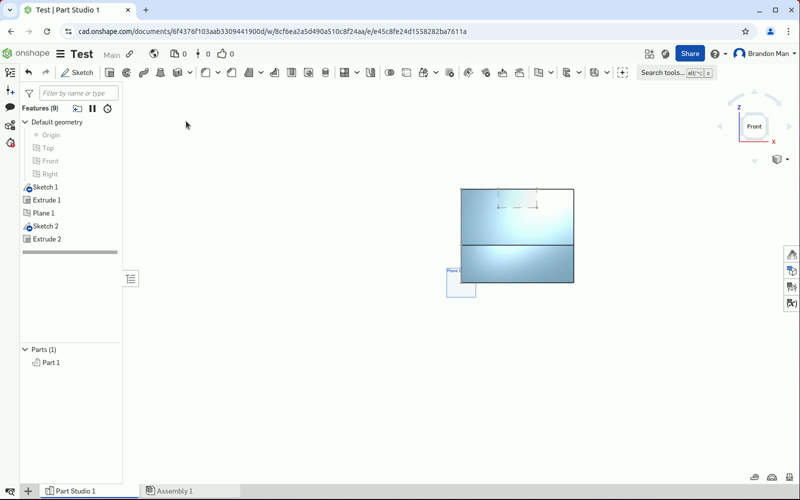
key(left, 2)
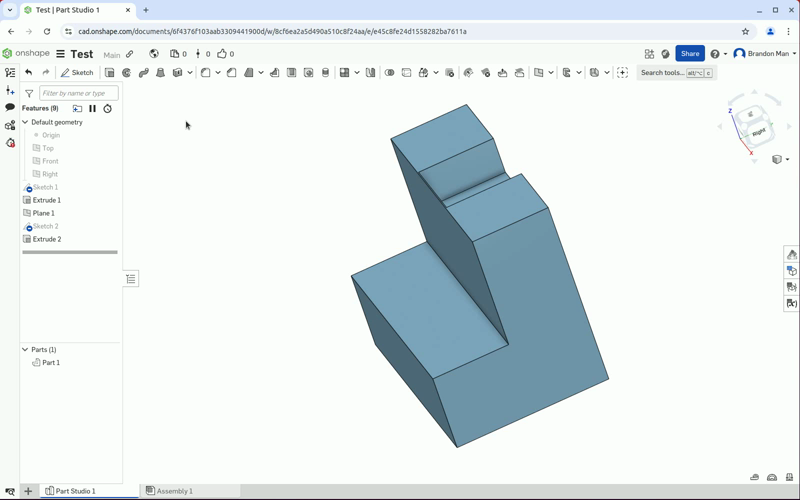
key(down, 2)
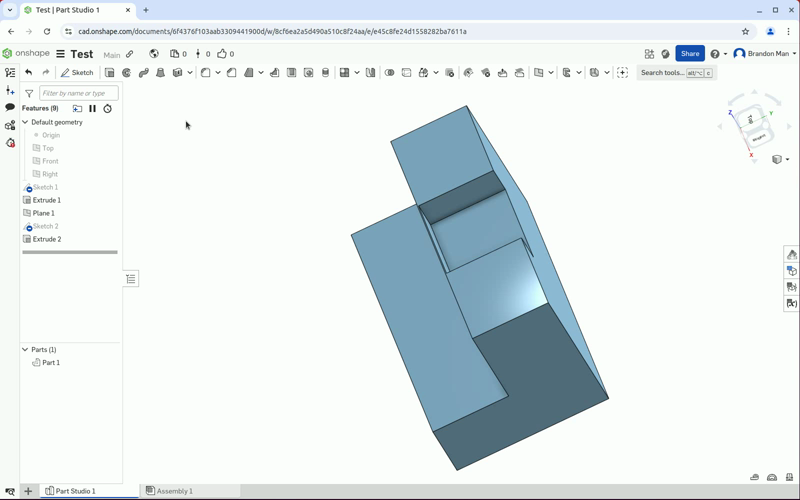
key(up, 2)
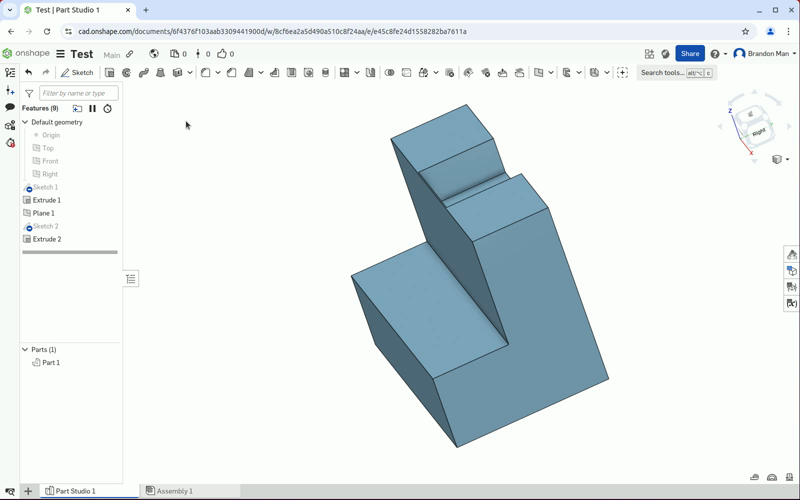
key(right, 2)
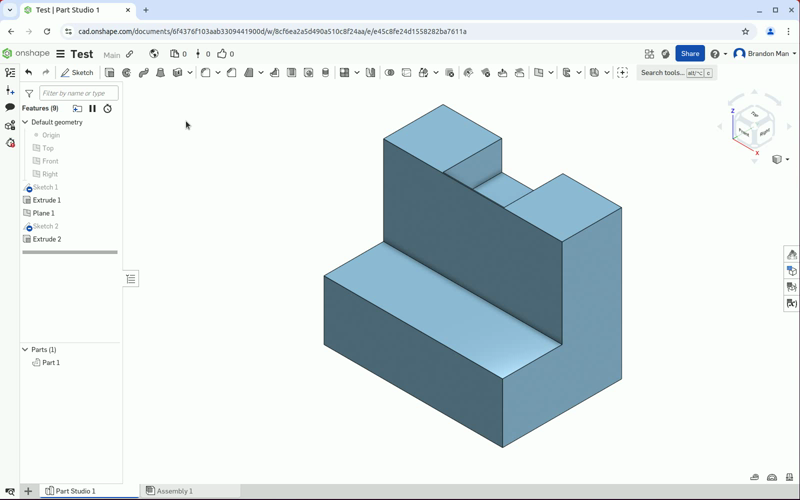
mouse_move(73, 189)
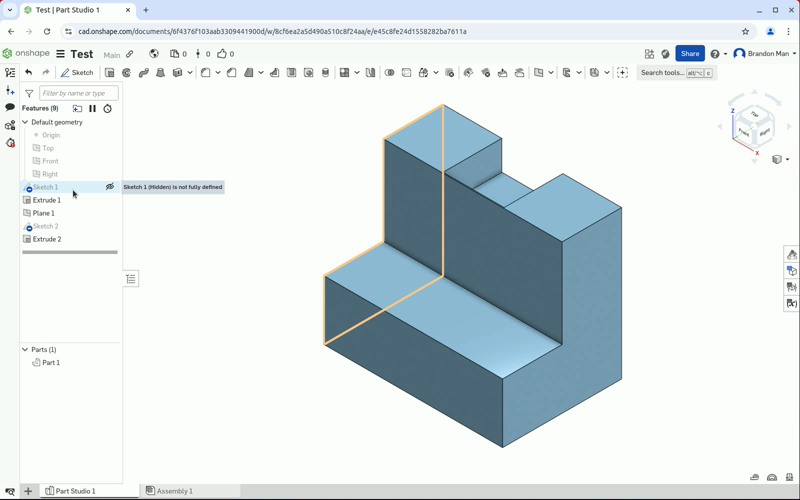
click(73, 189)